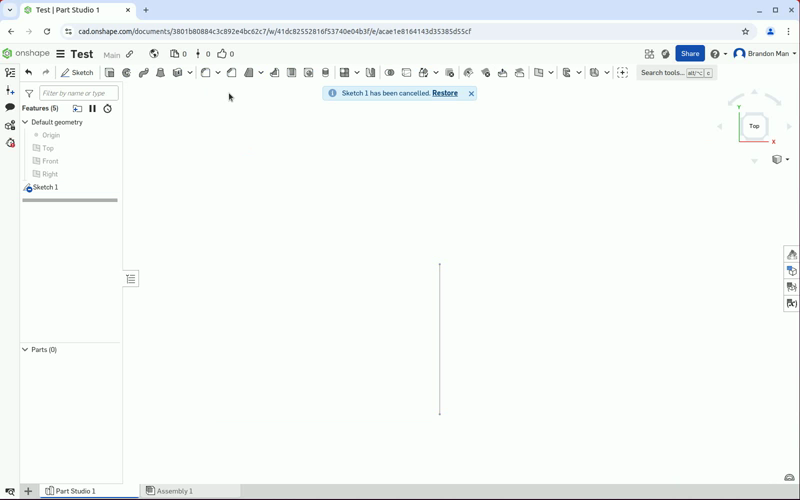
key(shift+h)
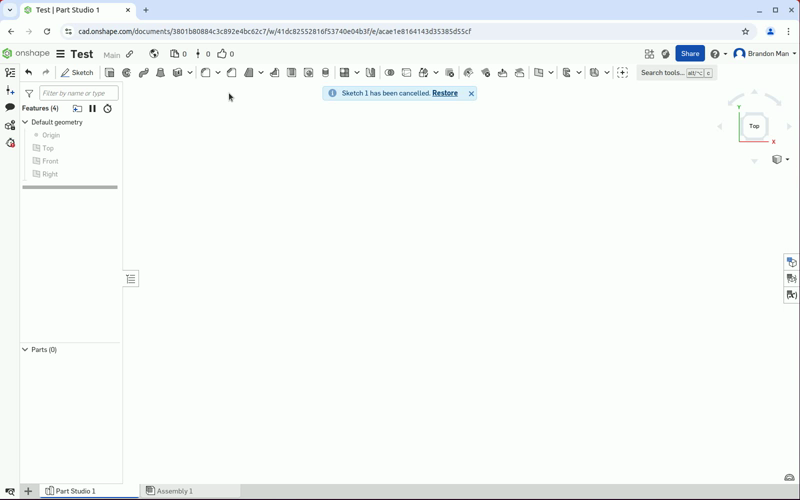
mouse_move(73, 352)
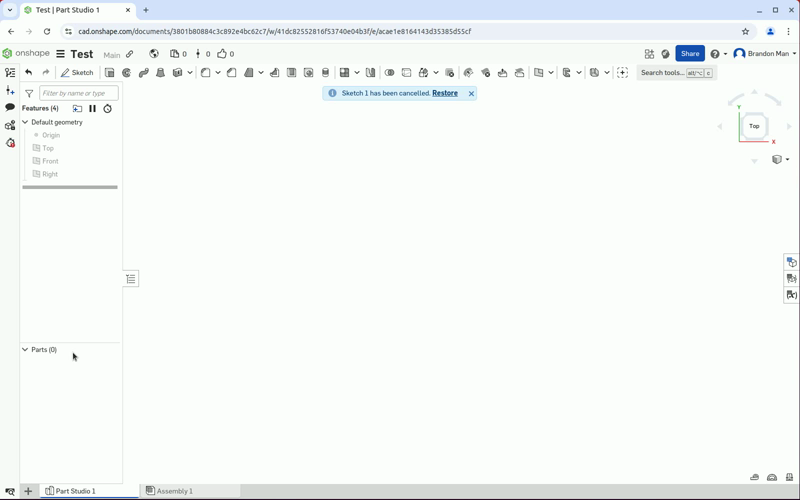
key(y)
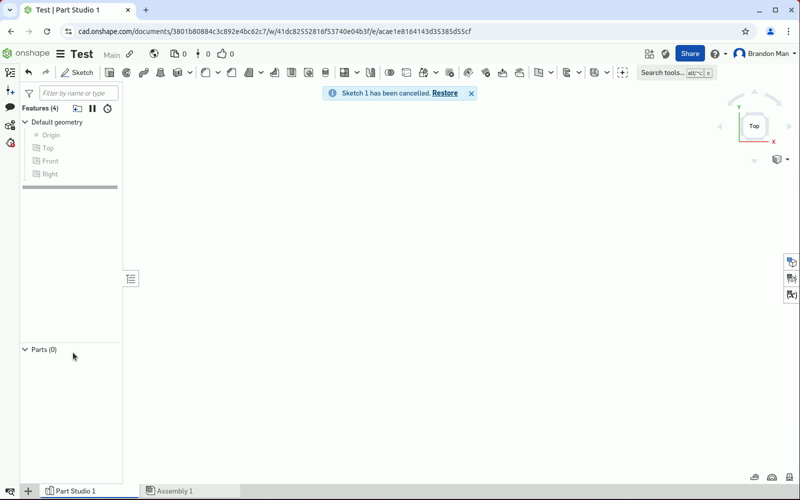
key(shift+p)
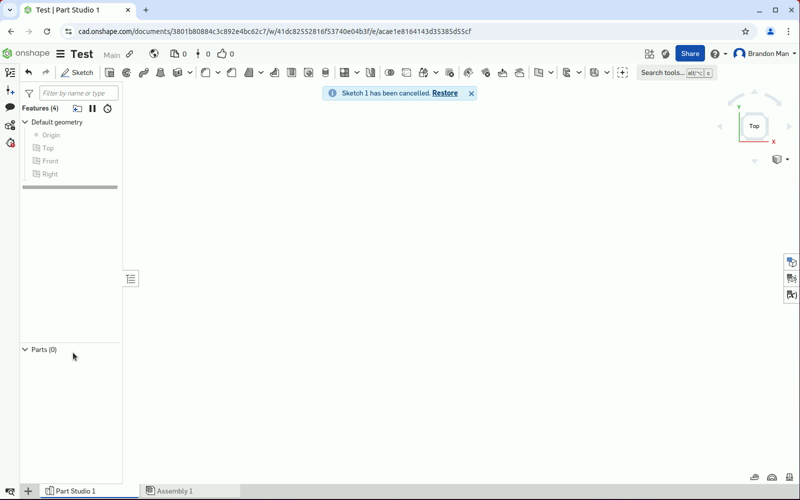
key(space)
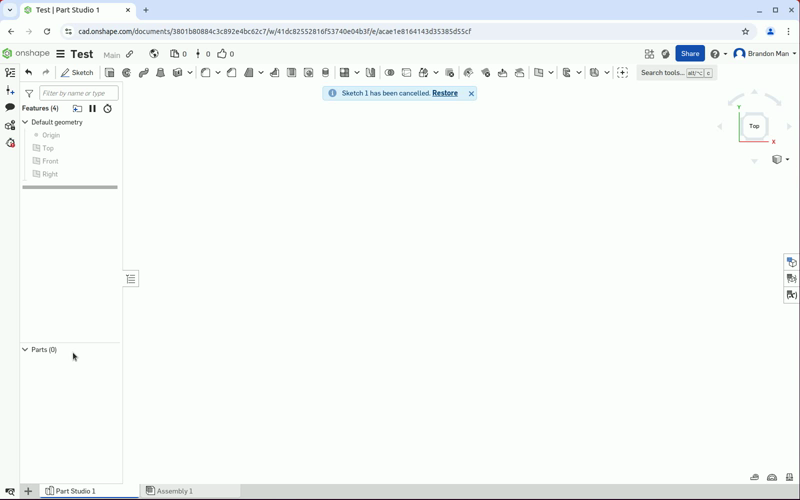
key_down(shift)
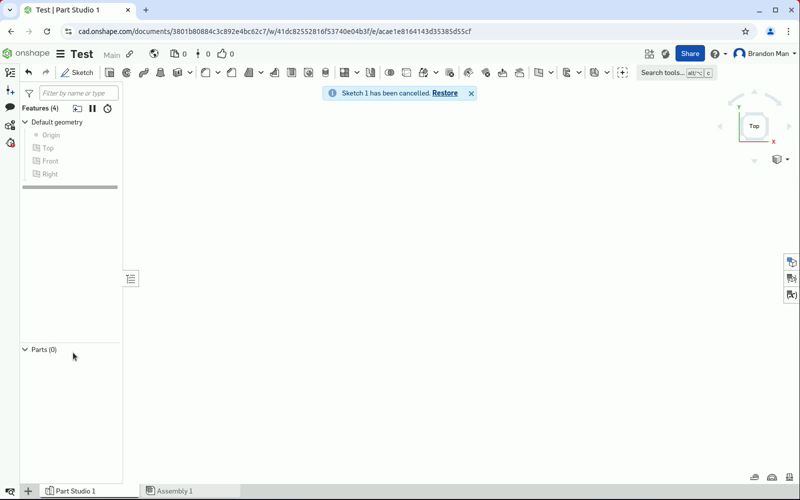
key(up)
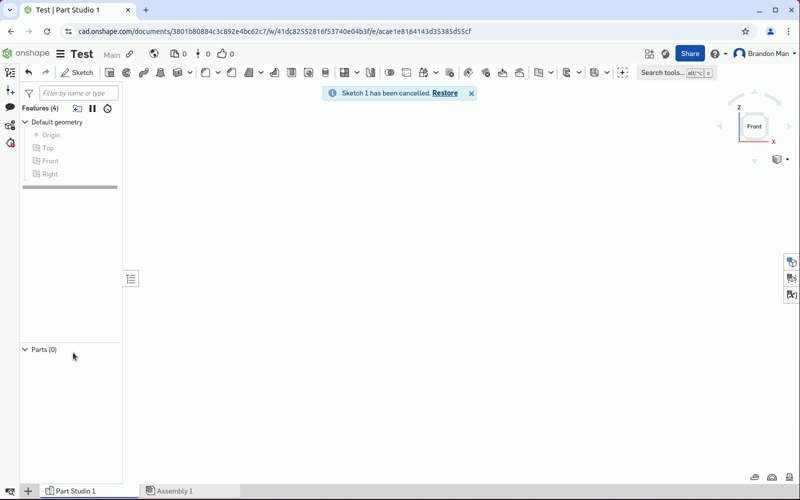
key_up(shift)
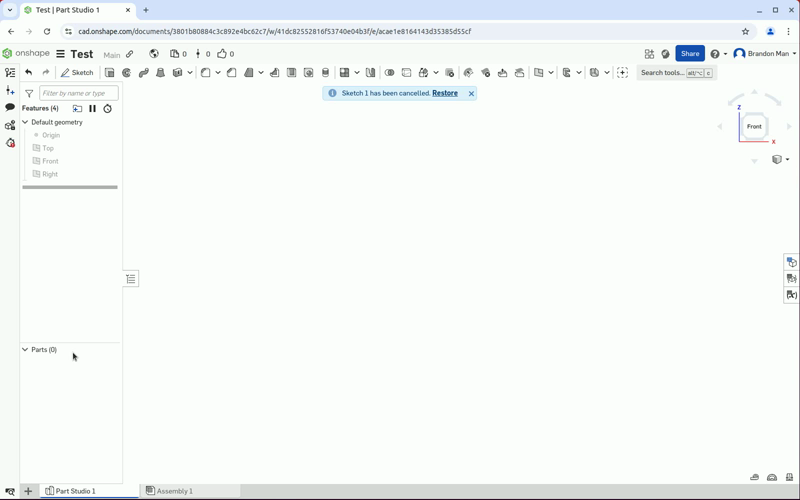
mouse_move(73, 352)
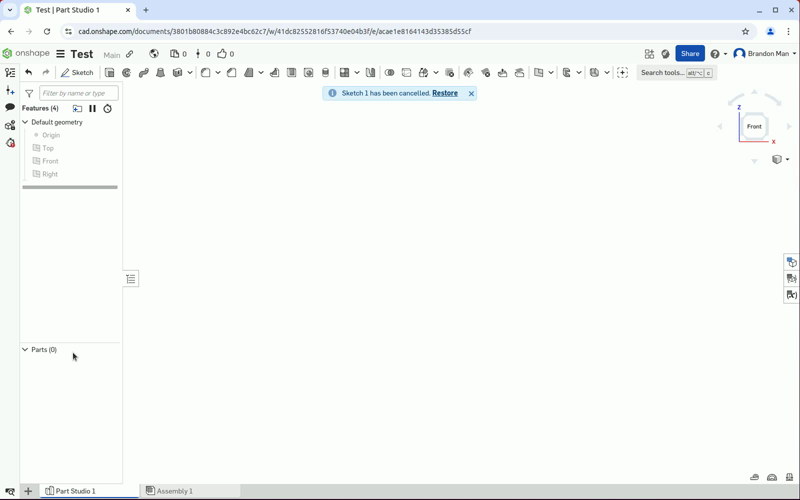
key(shift+y)
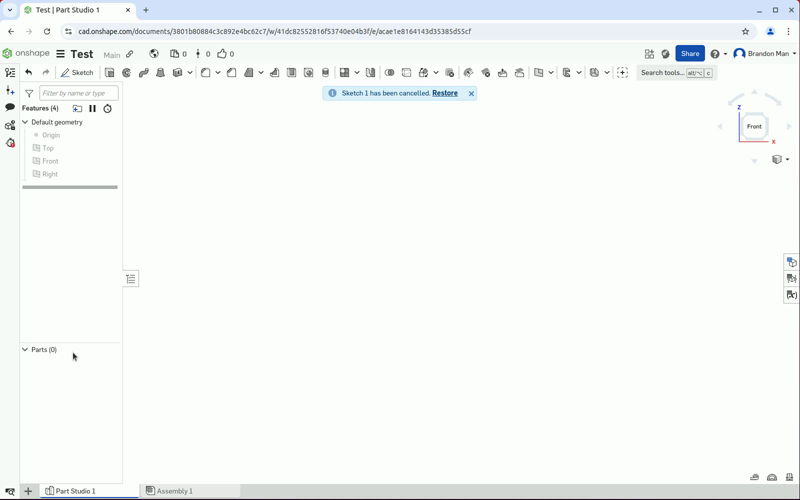
key(shift+s)
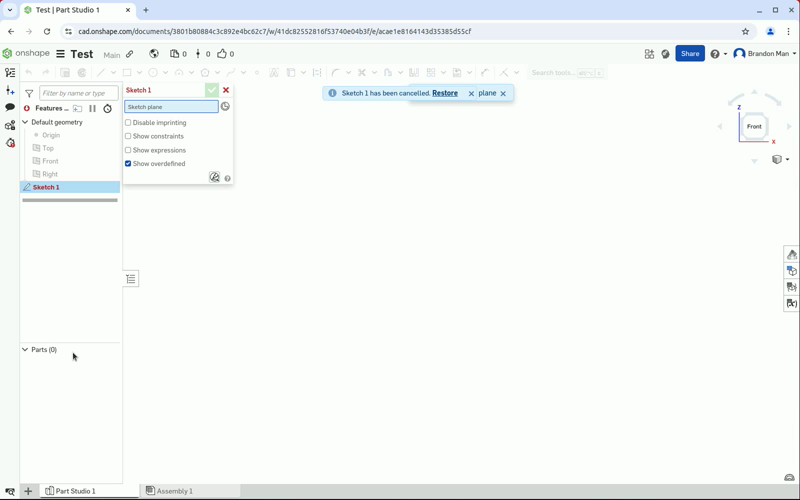
mouse_move(73, 163)
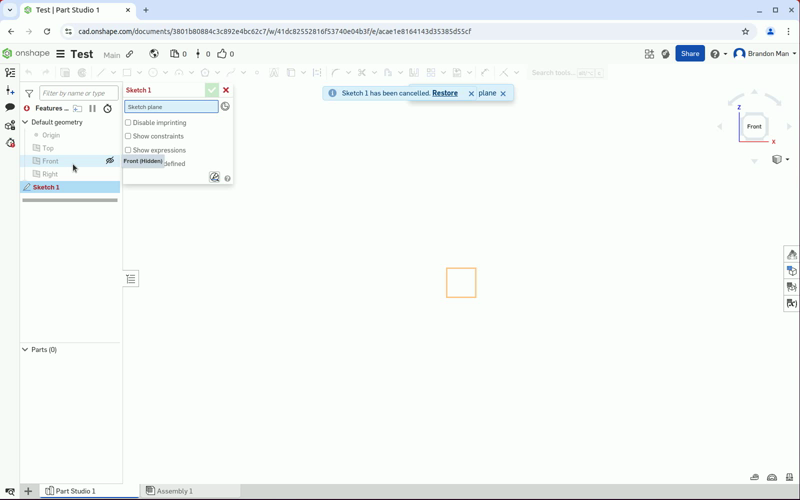
click(73, 163)
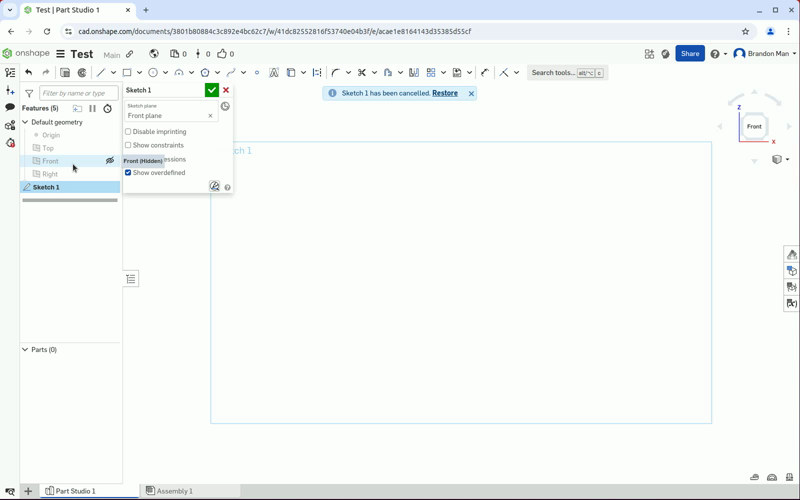
mouse_move(73, 352)
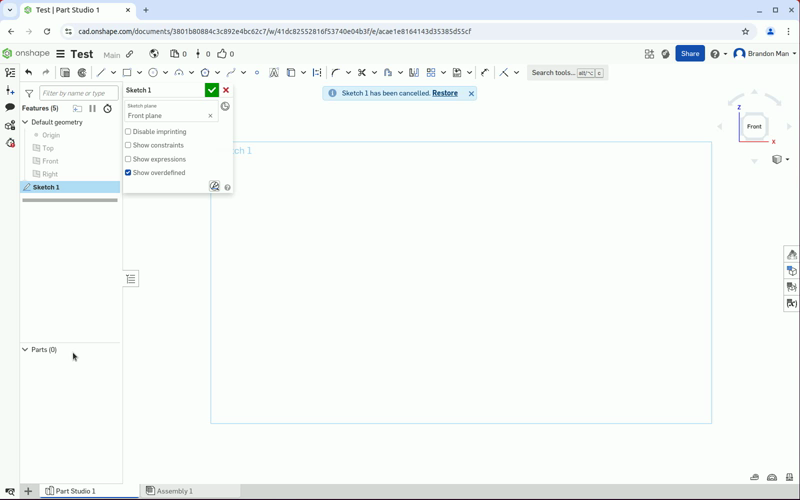
key(y)
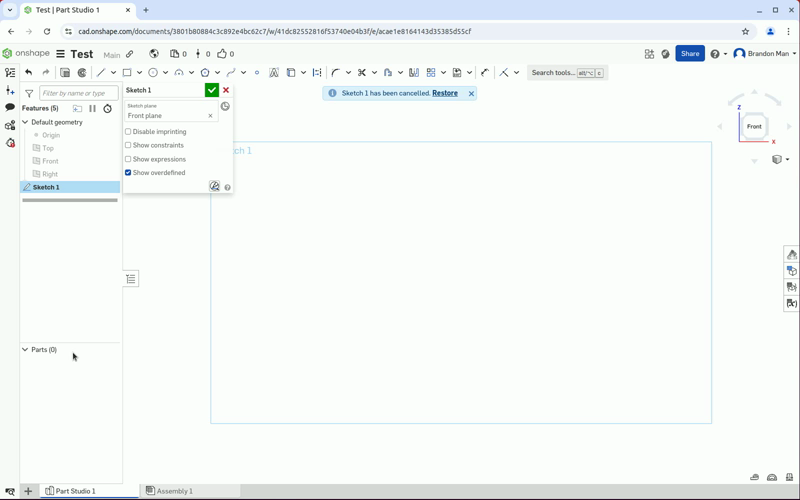
key(l)
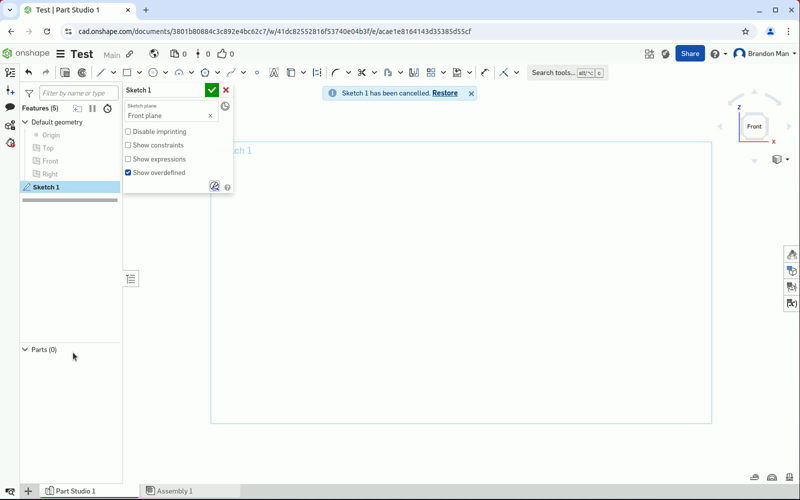
key_down(shift)
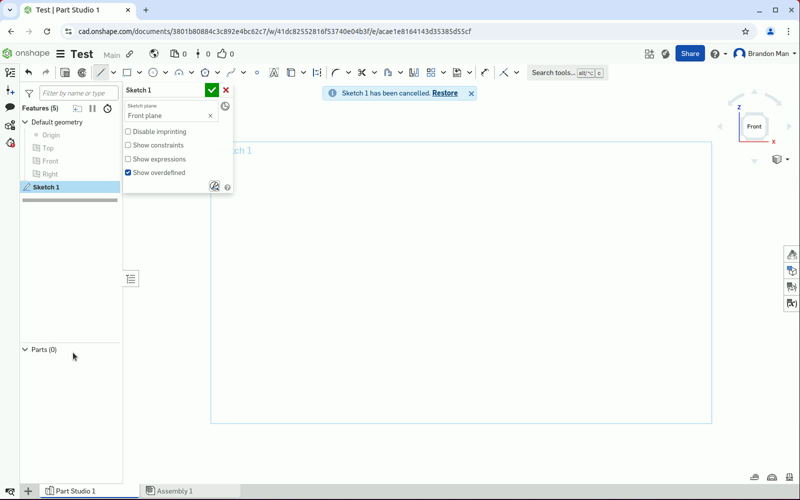
mouse_move(411, 395)
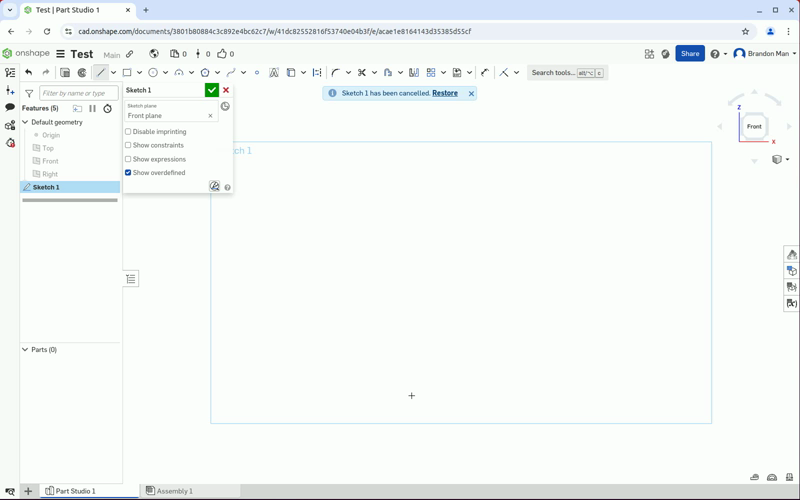
click(411, 395)
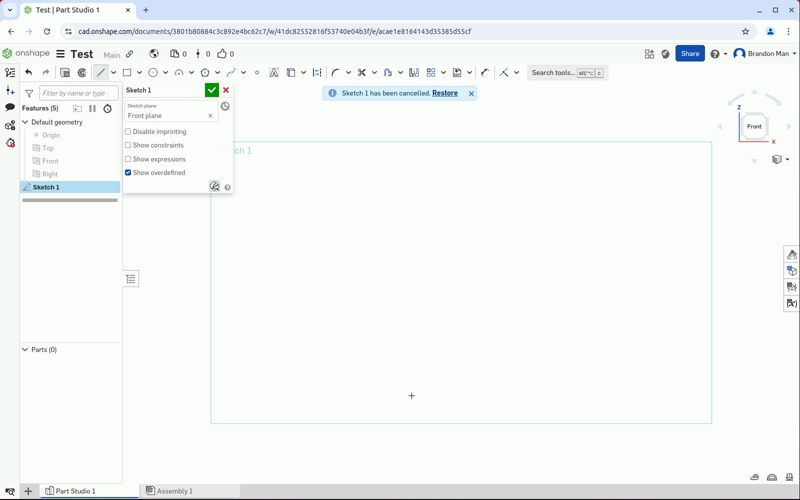
key_up(shift)
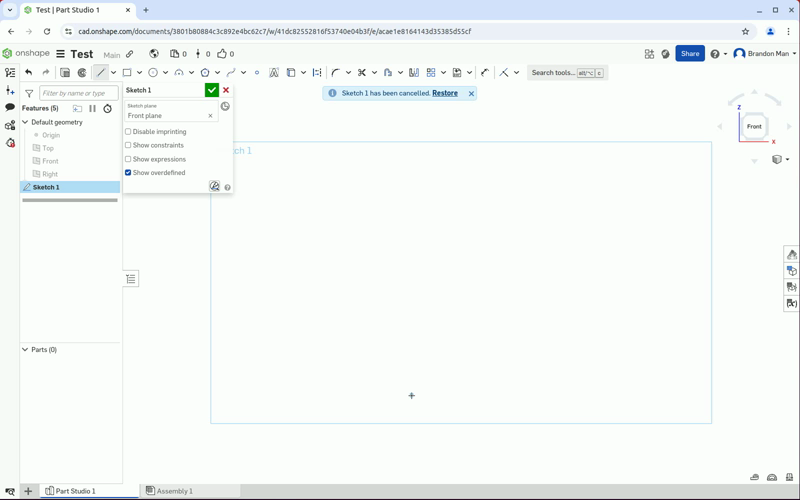
key_down(shift)
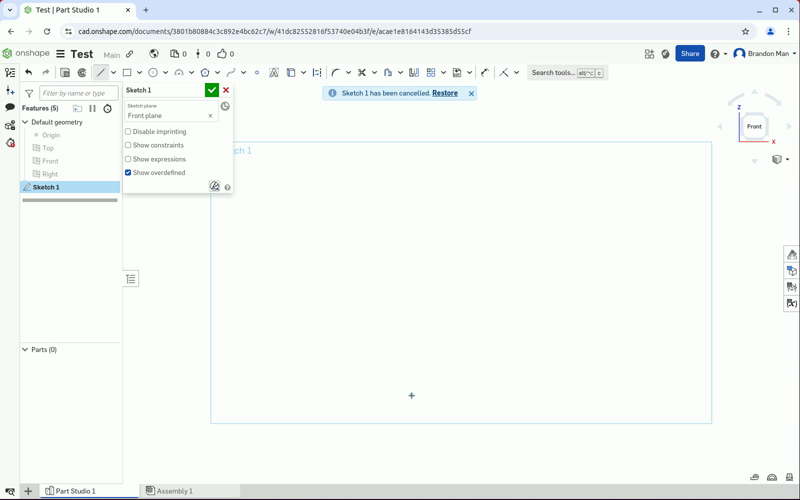
mouse_move(508, 395)
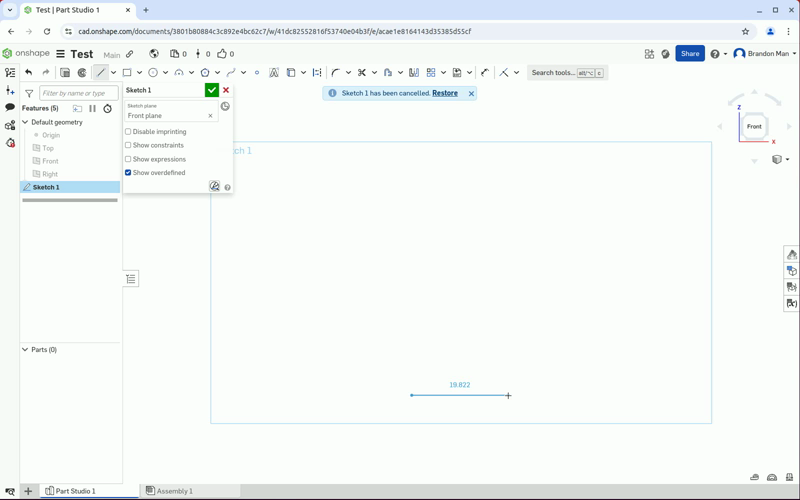
click(508, 395)
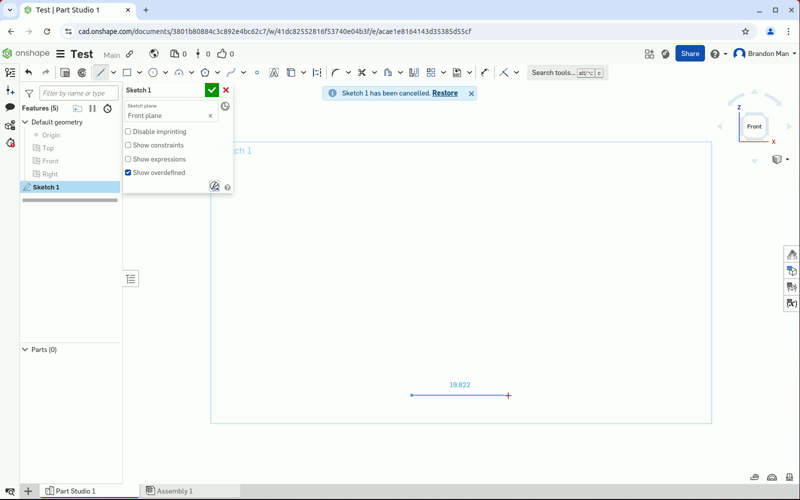
key_up(shift)
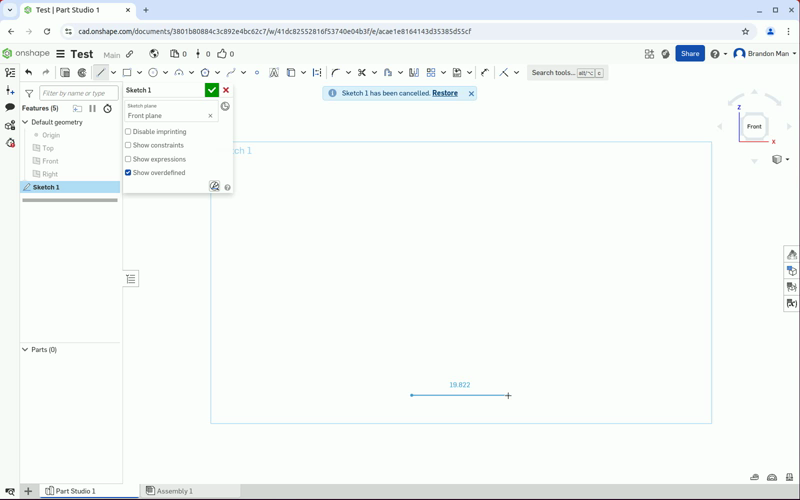
key_down(shift)
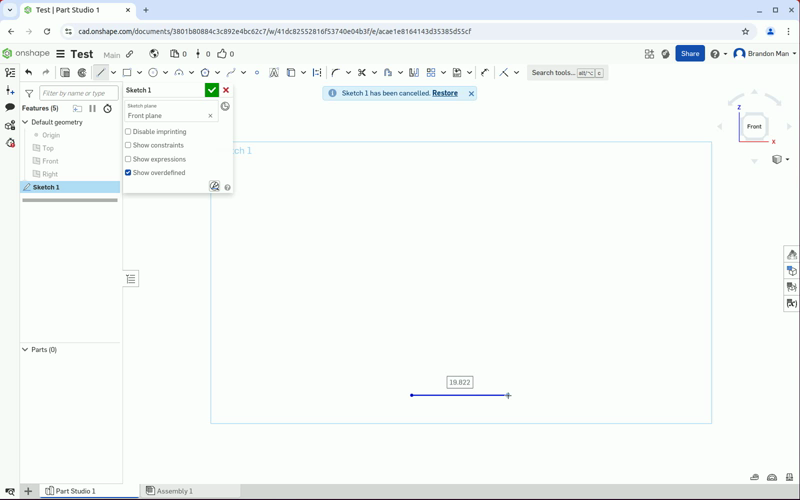
mouse_move(508, 171)
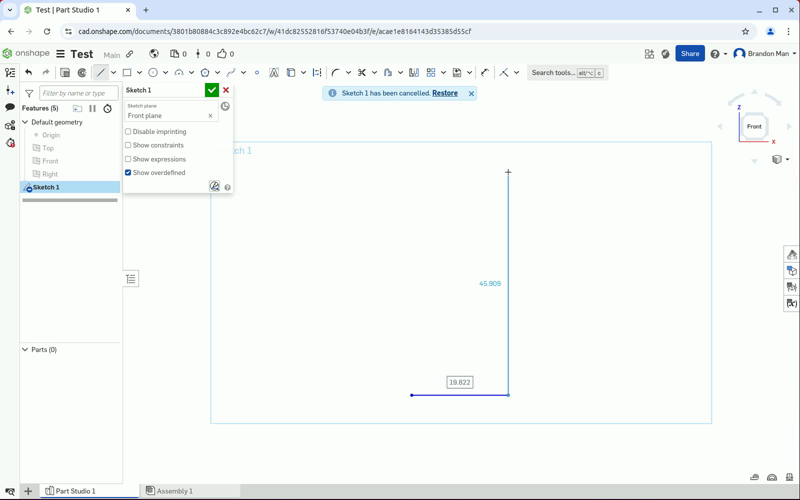
click(508, 171)
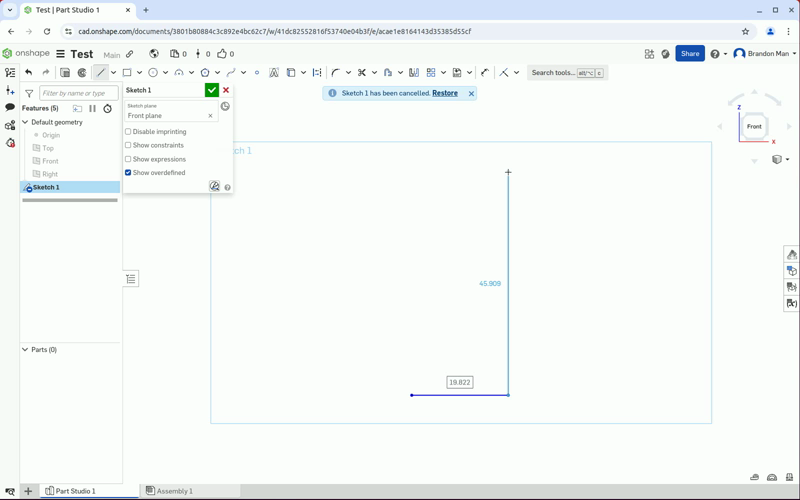
key_up(shift)
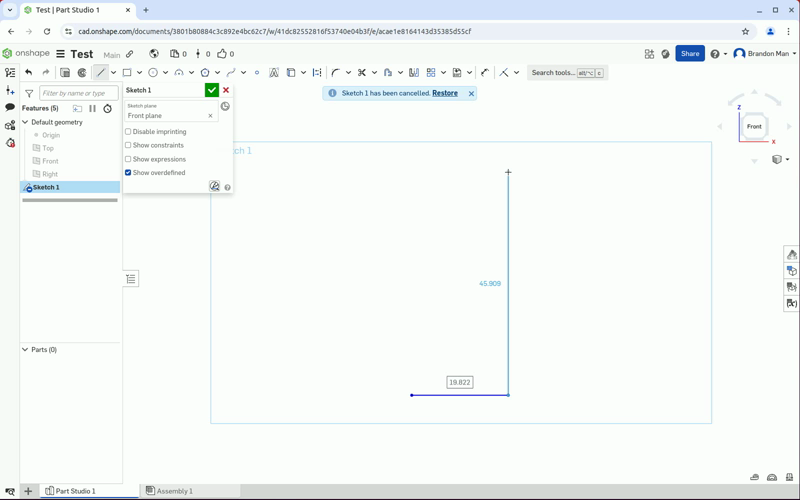
key_down(shift)
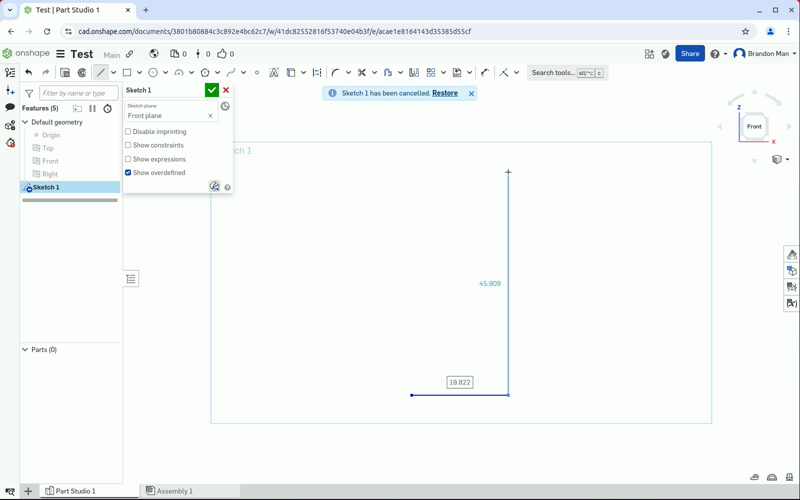
mouse_move(411, 171)
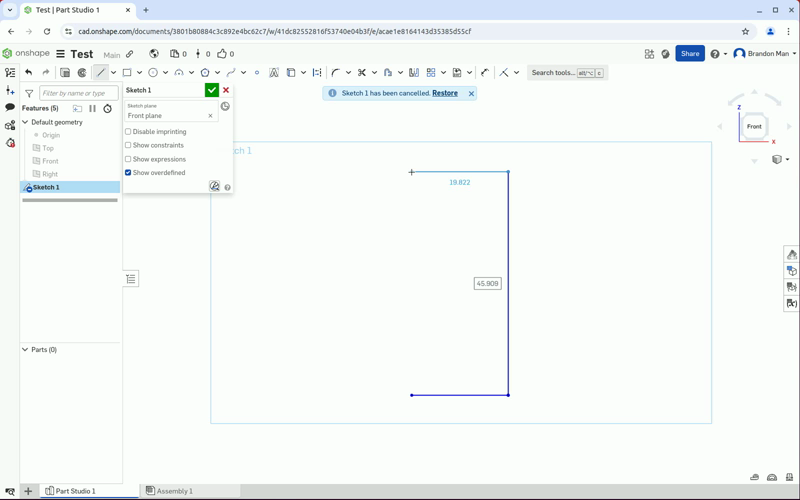
click(411, 171)
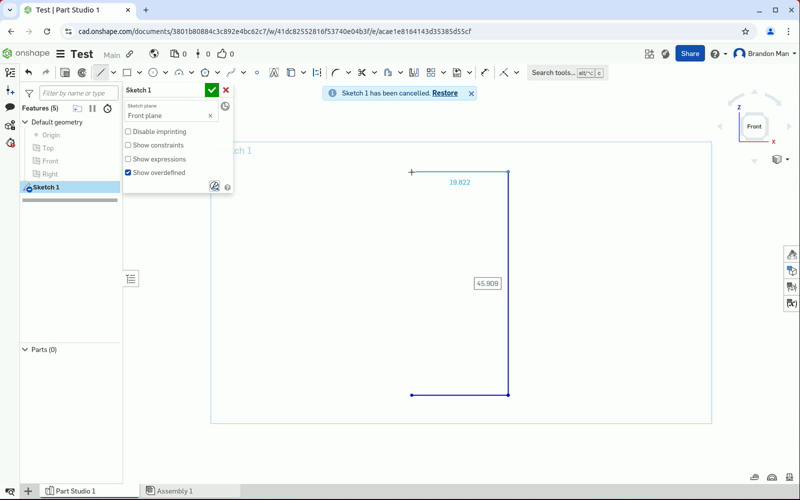
key_up(shift)
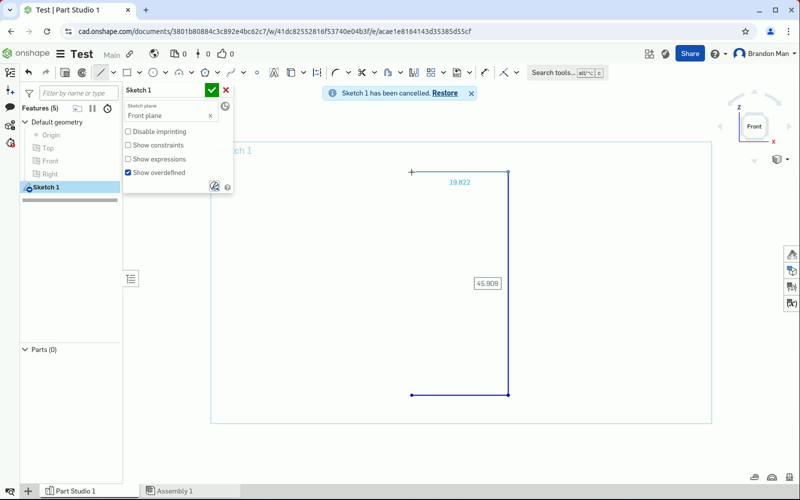
key_down(shift)
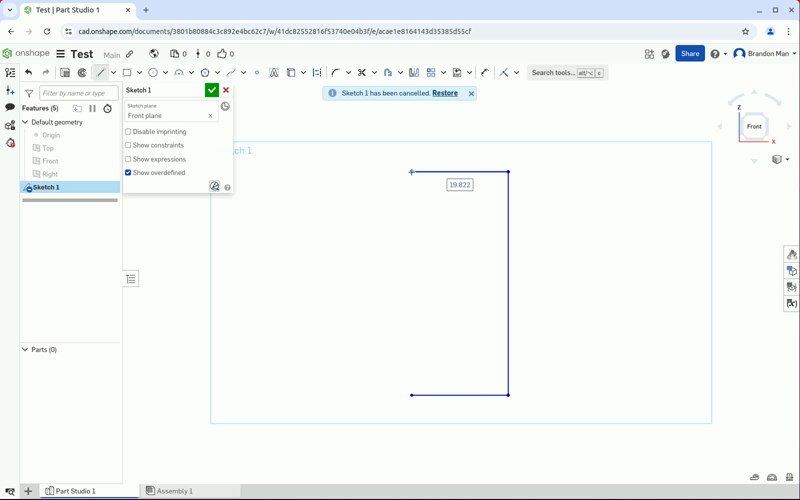
mouse_move(411, 395)
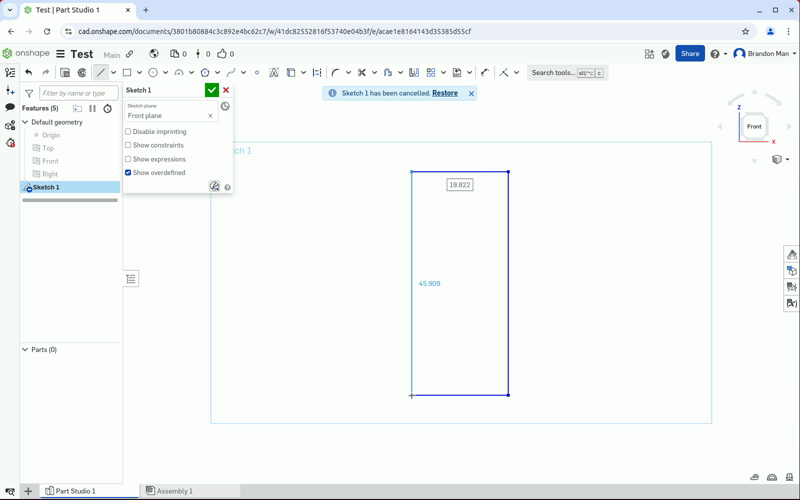
key_up(shift)
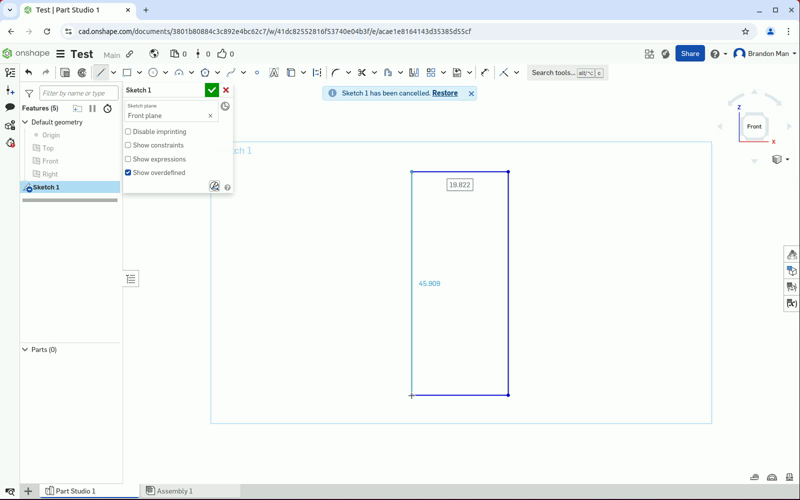
click(411, 395)
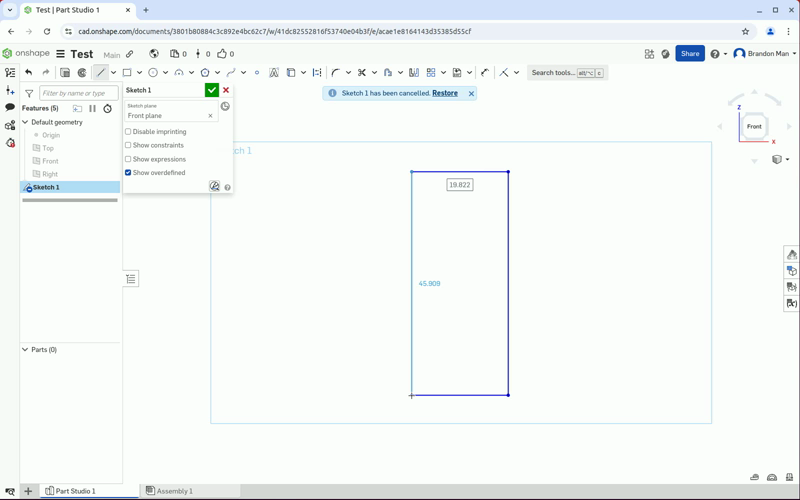
key(esc)
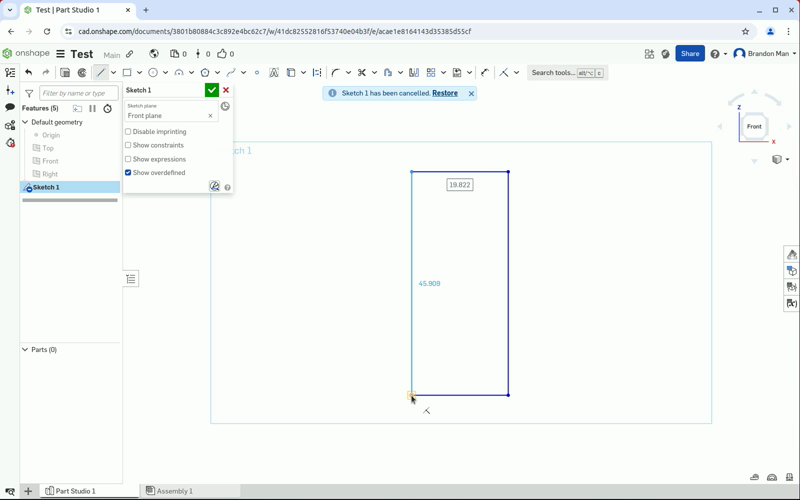
mouse_move(448, 236)
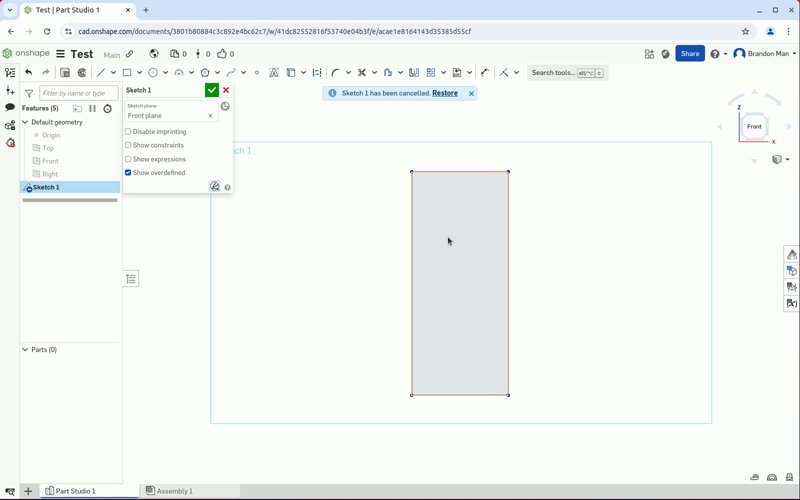
click(448, 236)
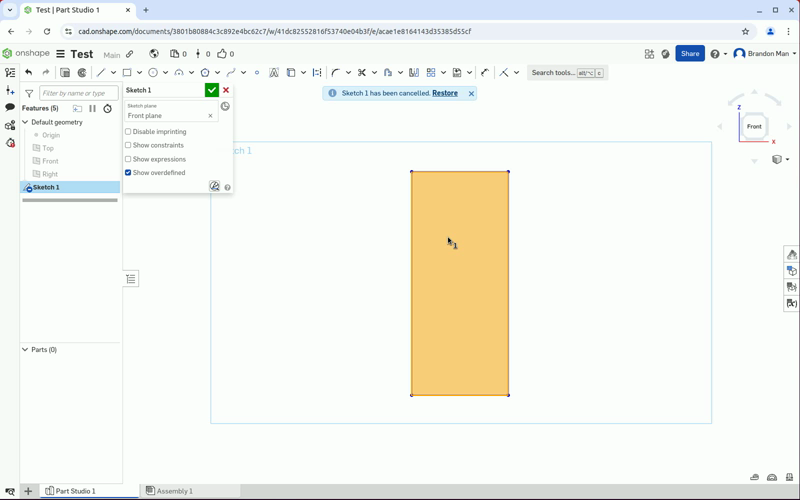
mouse_move(73, 352)
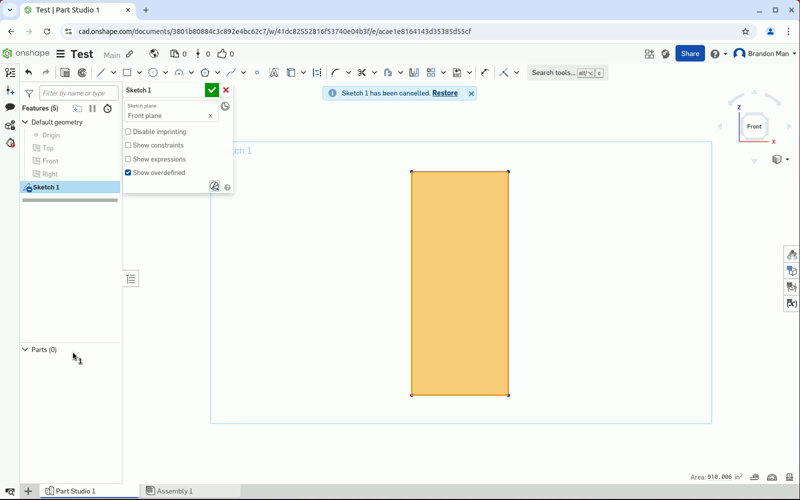
key(shift+y)
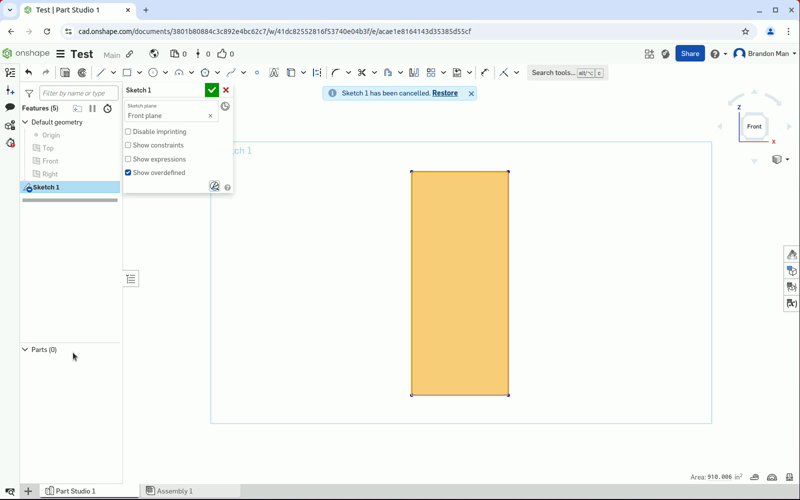
key(shift+e)
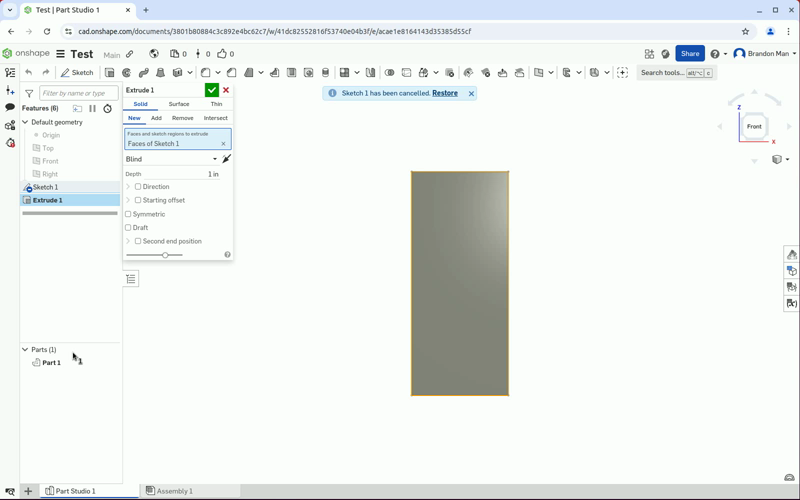
mouse_move(143, 106)
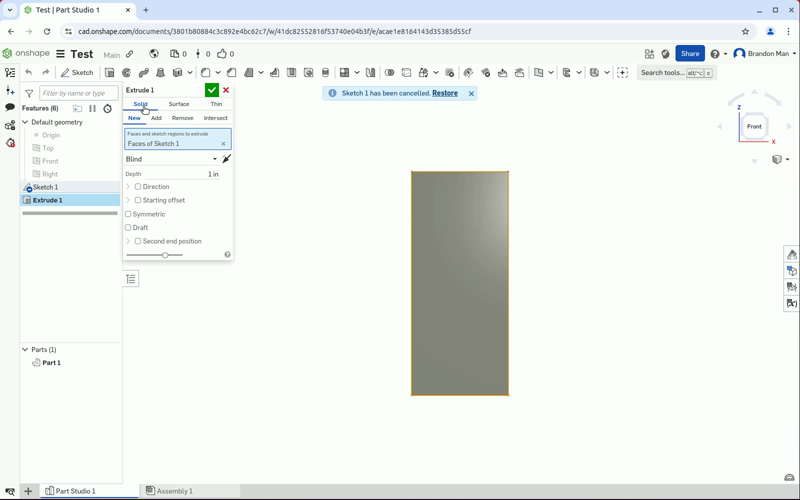
click(143, 106)
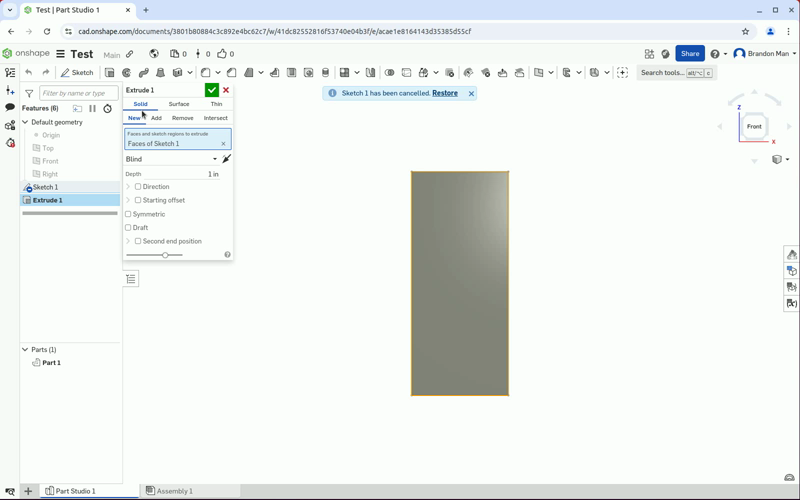
mouse_move(137, 120)
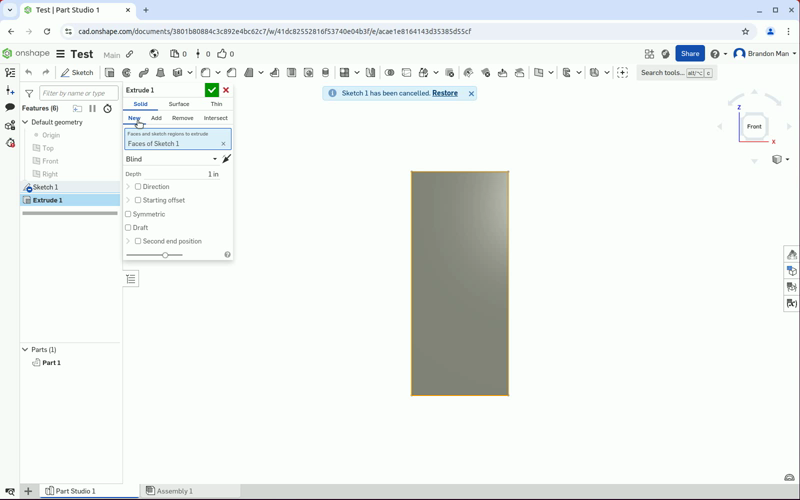
click(137, 120)
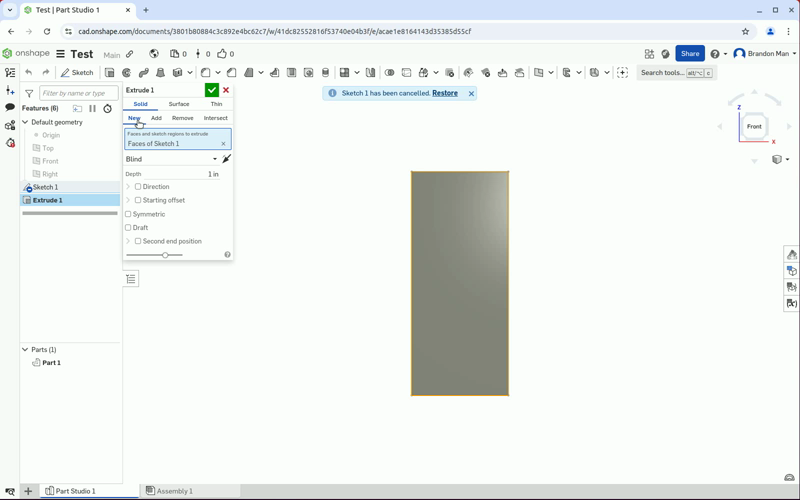
key(tab, 4)
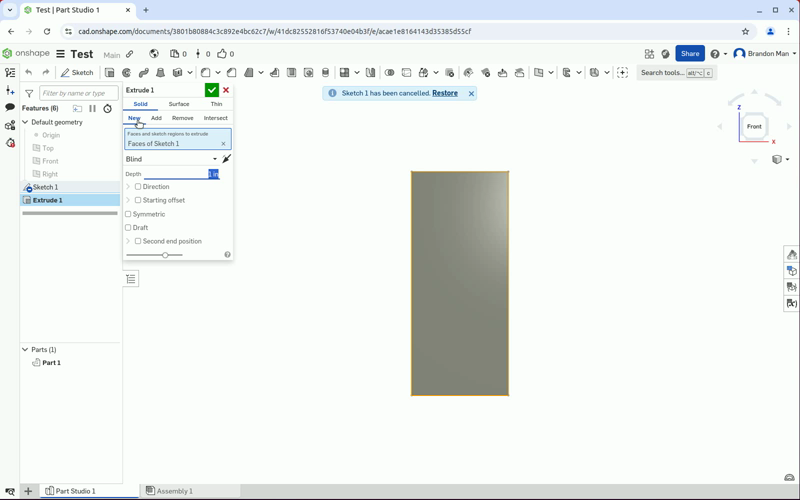
text(-9.147)
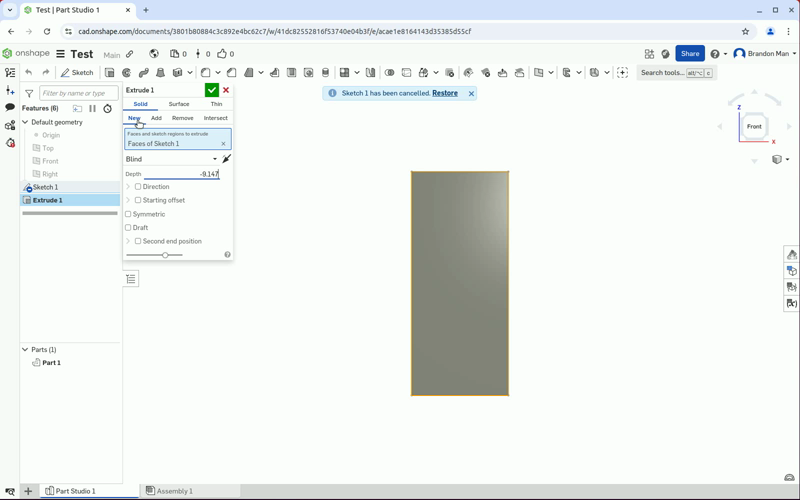
key(enter)
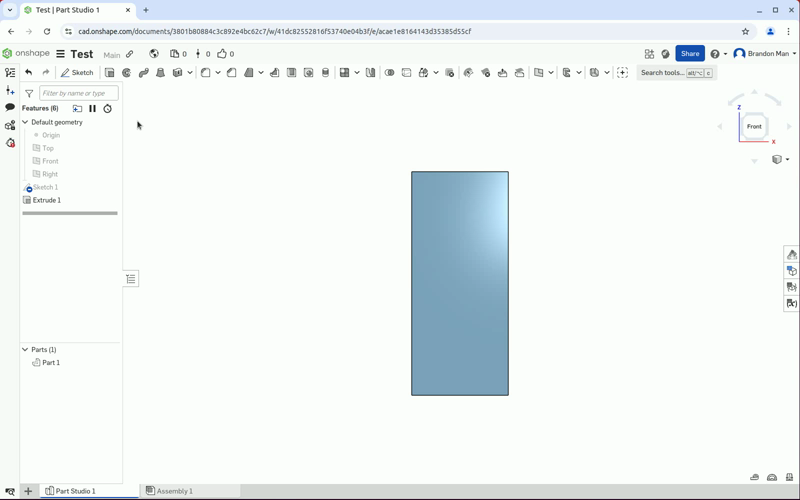
key(shift+h)
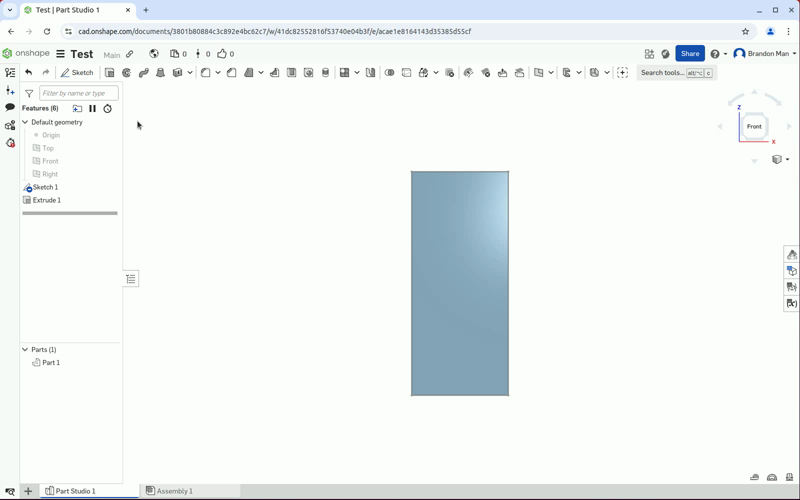
key(shift+h)
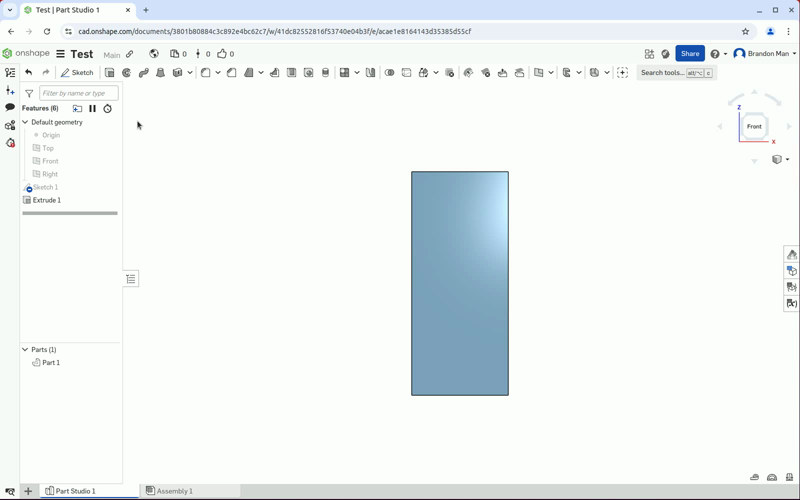
mouse_move(73, 189)
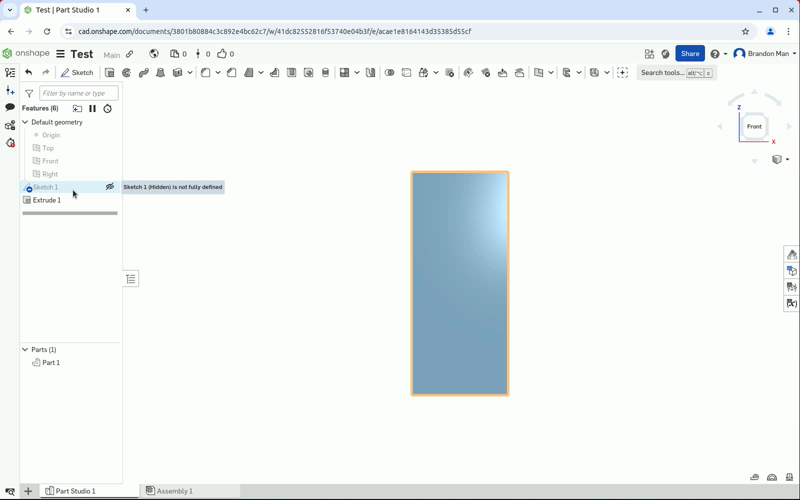
click(73, 189)
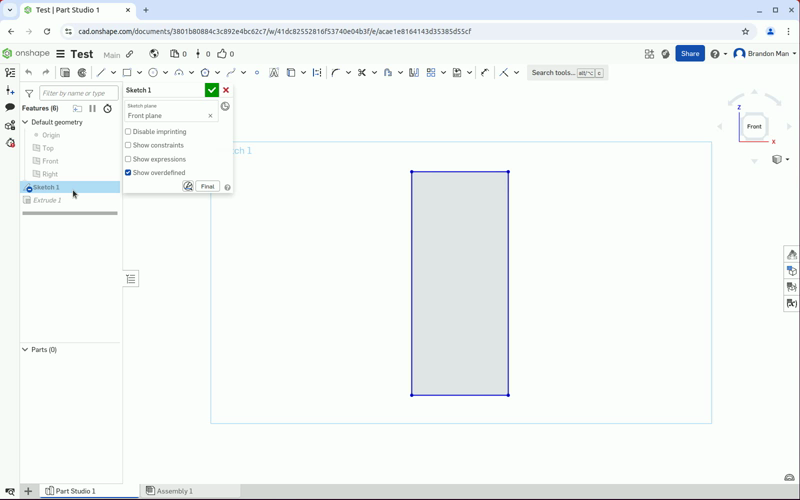
mouse_move(229, 92)
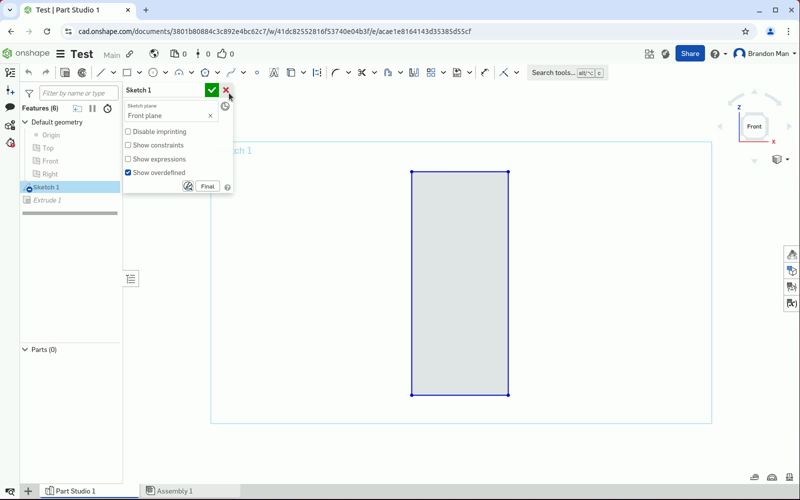
click(229, 92)
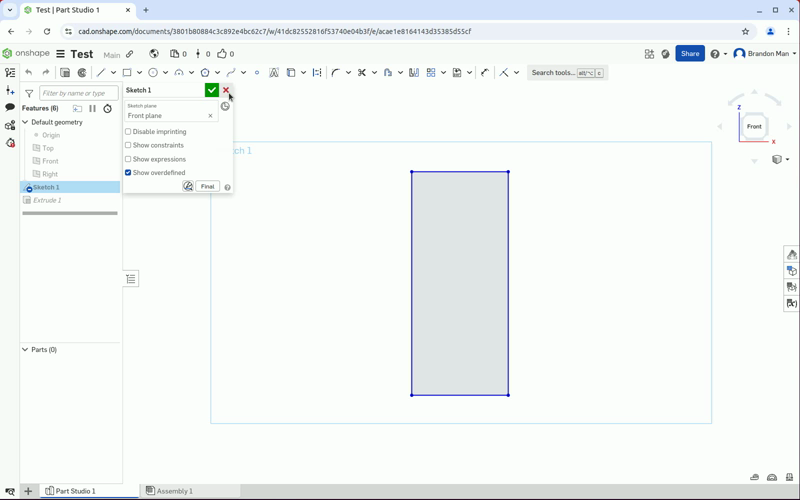
key(shift+s)
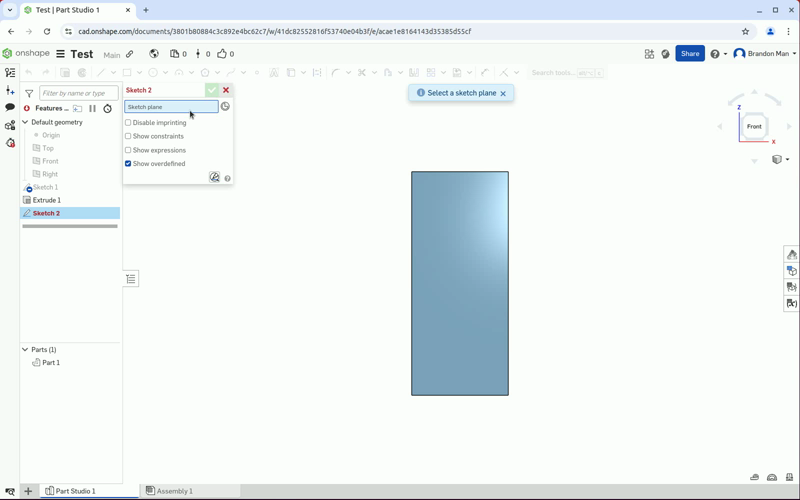
mouse_move(73, 163)
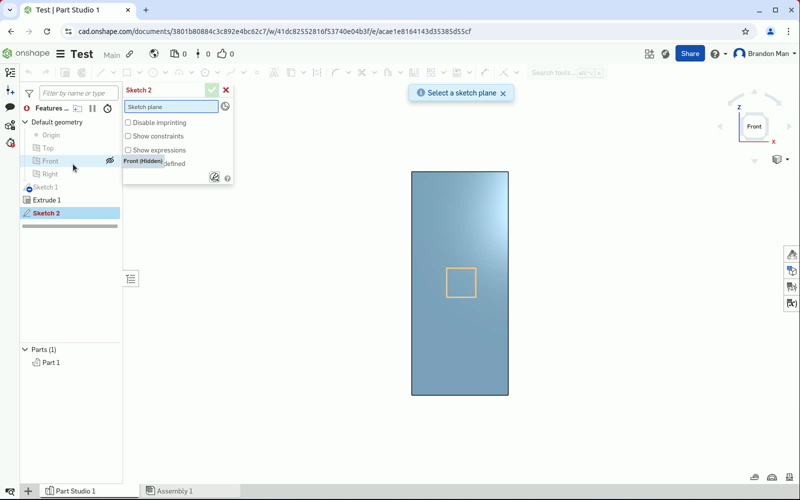
click(73, 163)
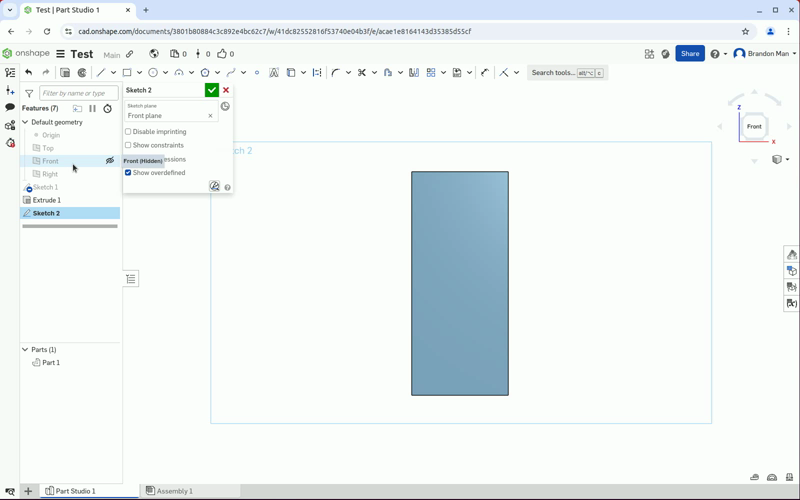
mouse_move(73, 352)
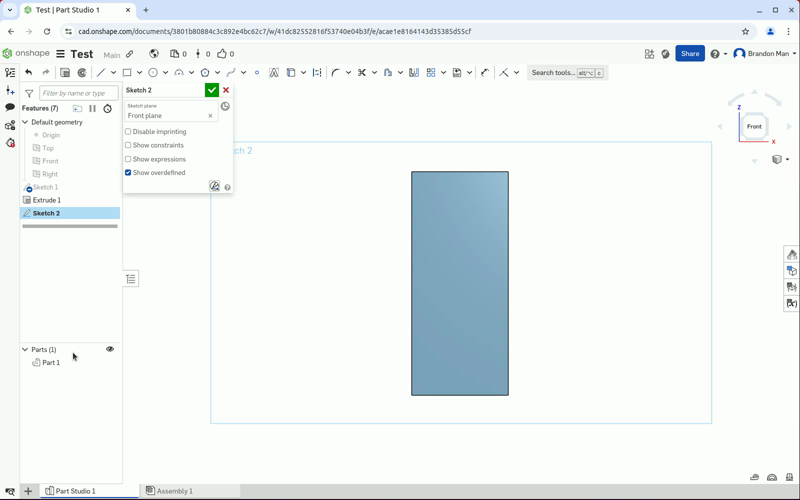
key(y)
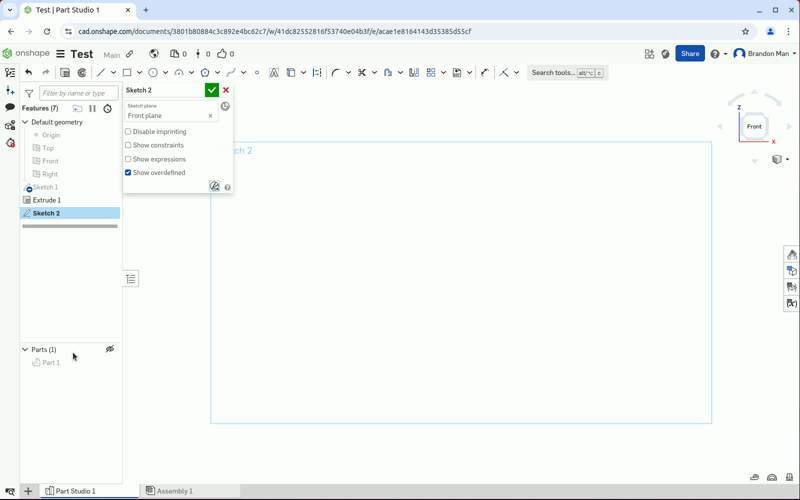
key(l)
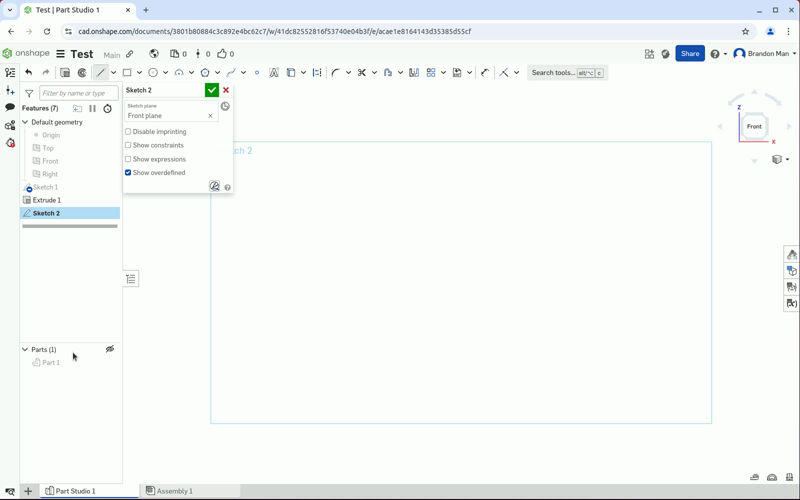
key_down(shift)
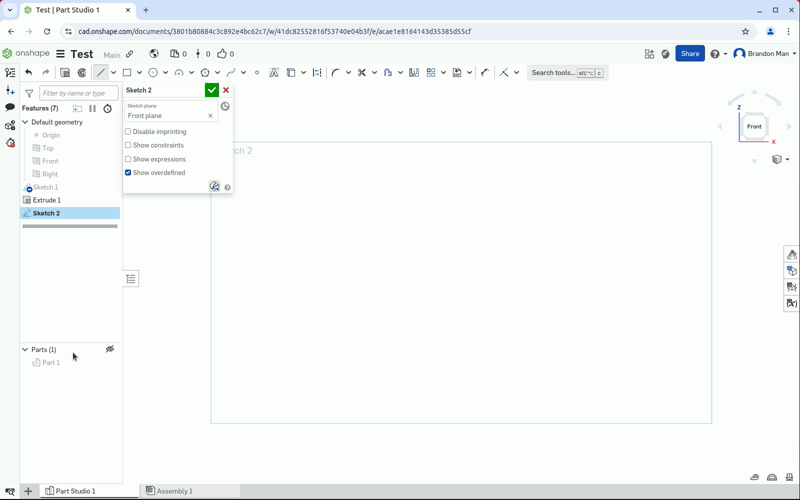
mouse_move(447, 232)
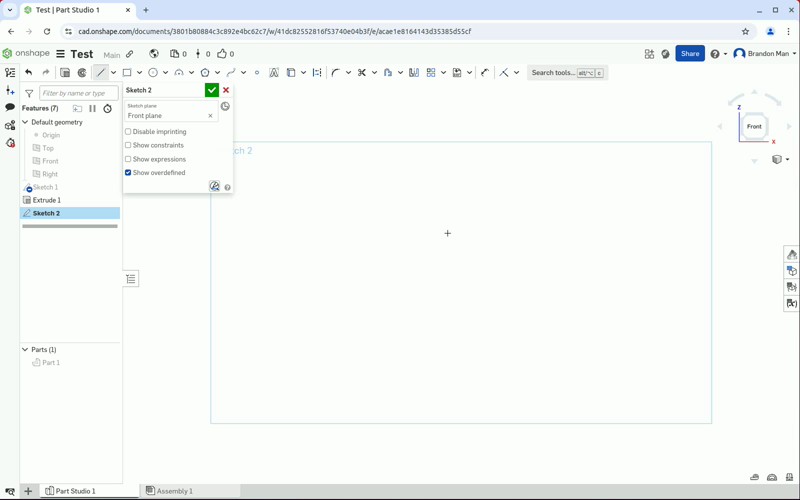
click(447, 232)
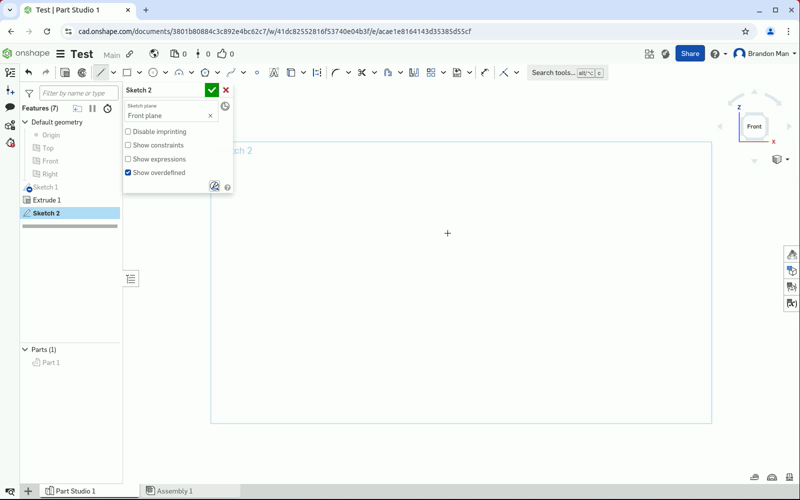
key_up(shift)
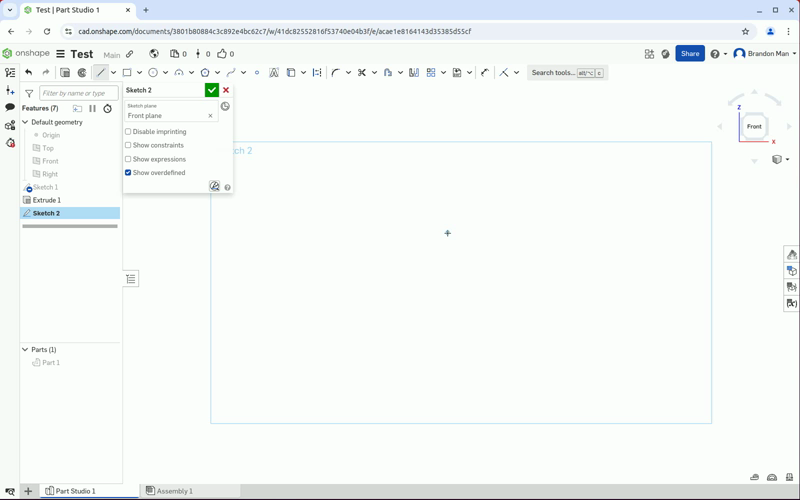
key_down(shift)
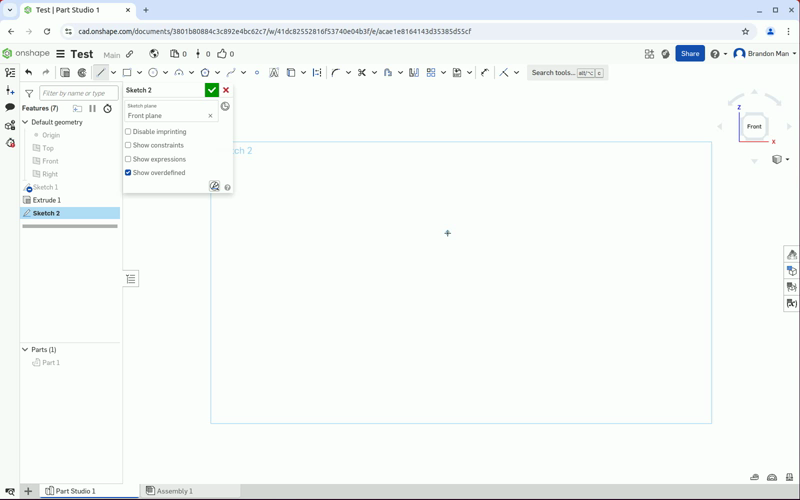
mouse_move(477, 232)
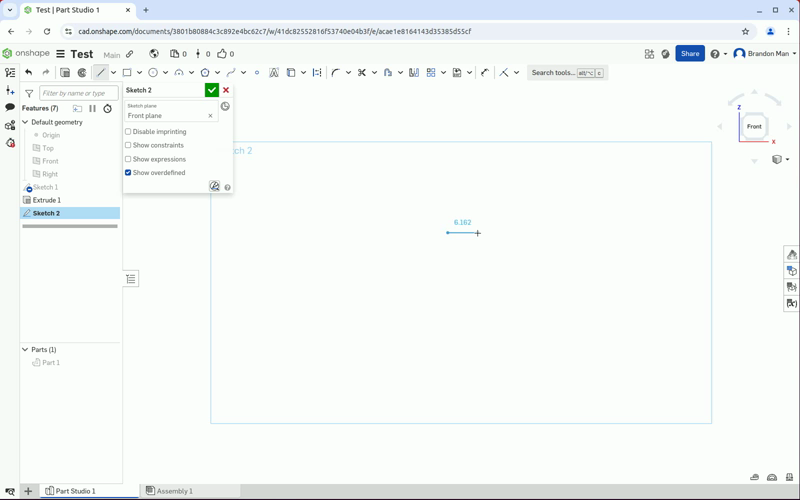
mouse_move(461, 232)
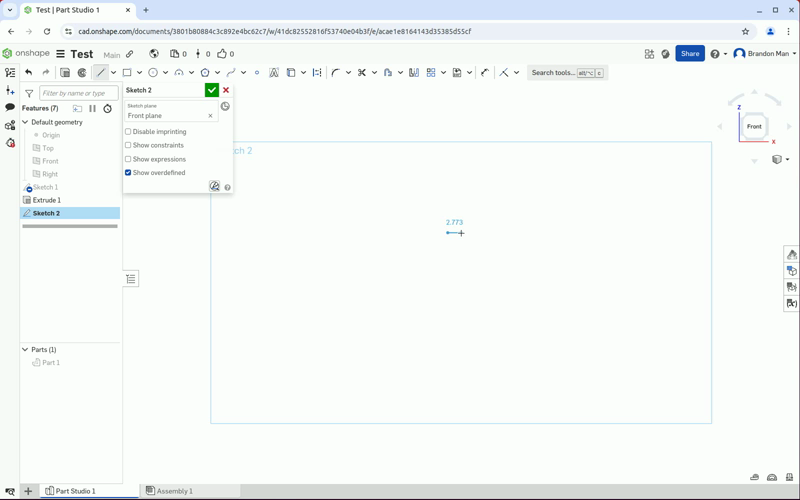
click(461, 232)
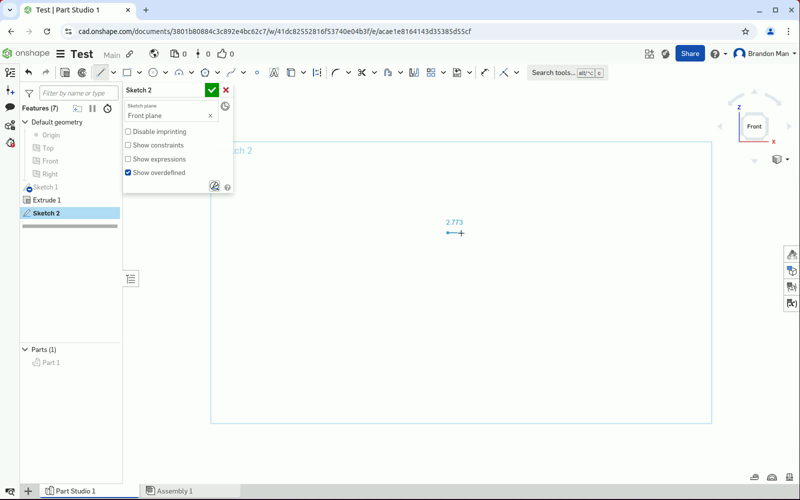
key_up(shift)
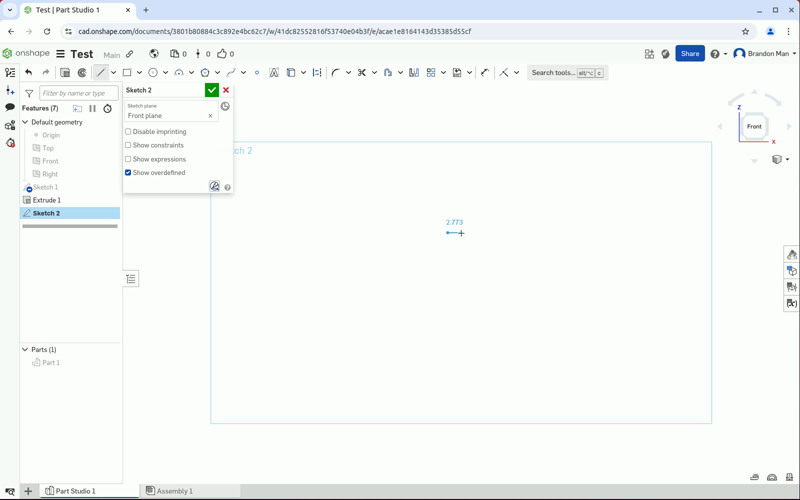
key_down(shift)
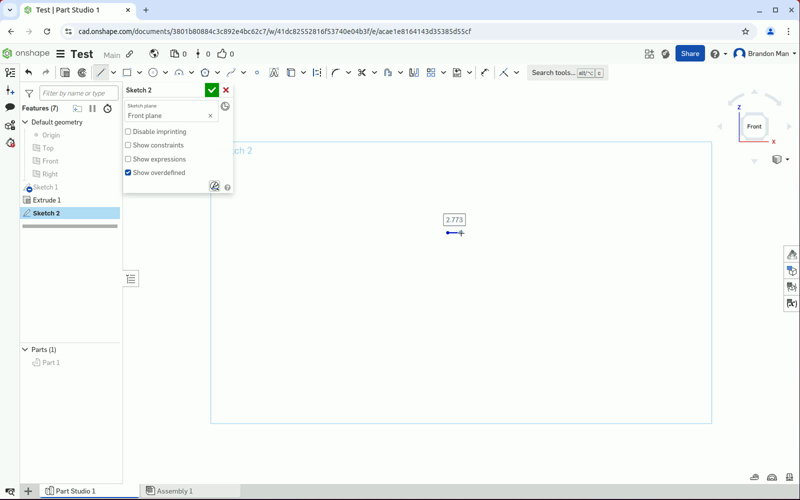
mouse_move(461, 169)
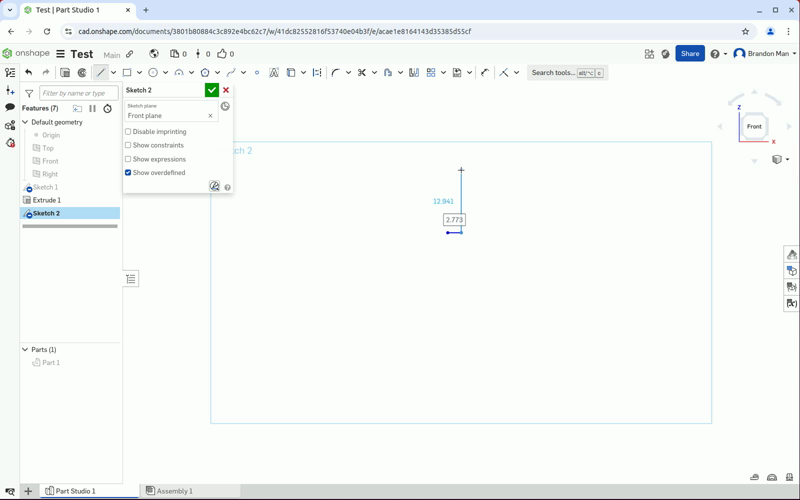
click(461, 169)
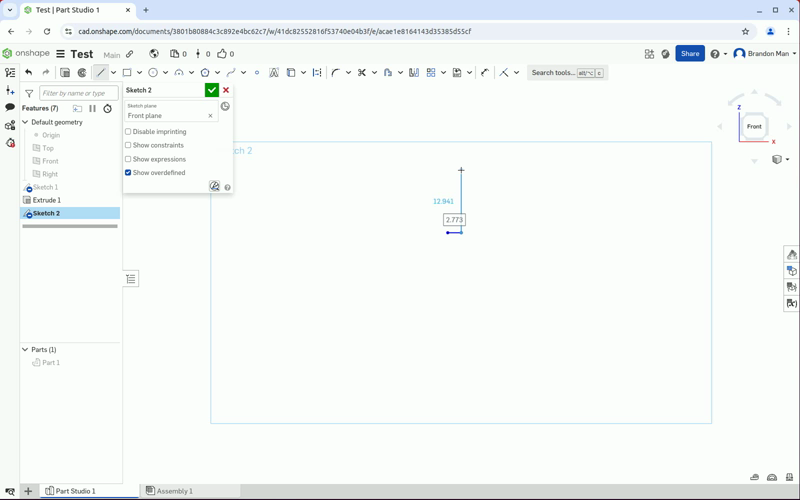
key_up(shift)
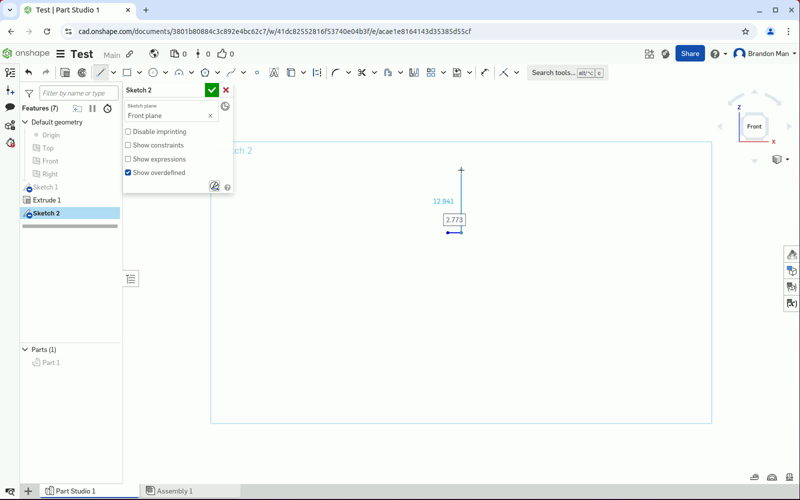
key_down(shift)
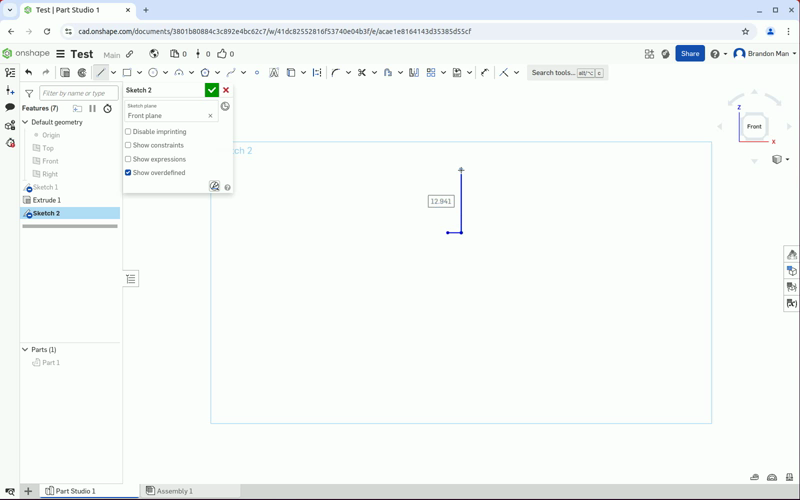
mouse_move(491, 169)
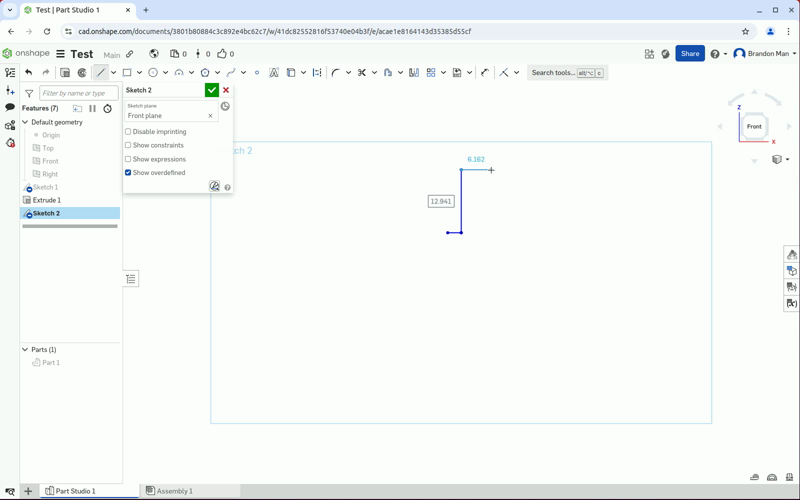
mouse_move(447, 169)
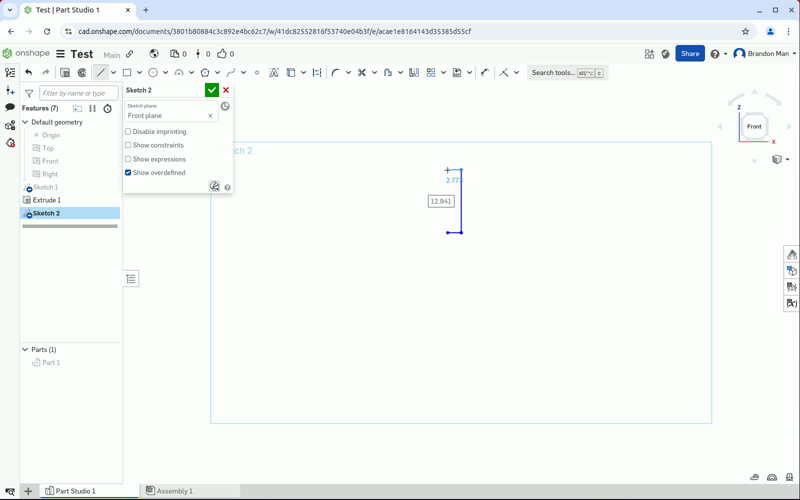
click(447, 169)
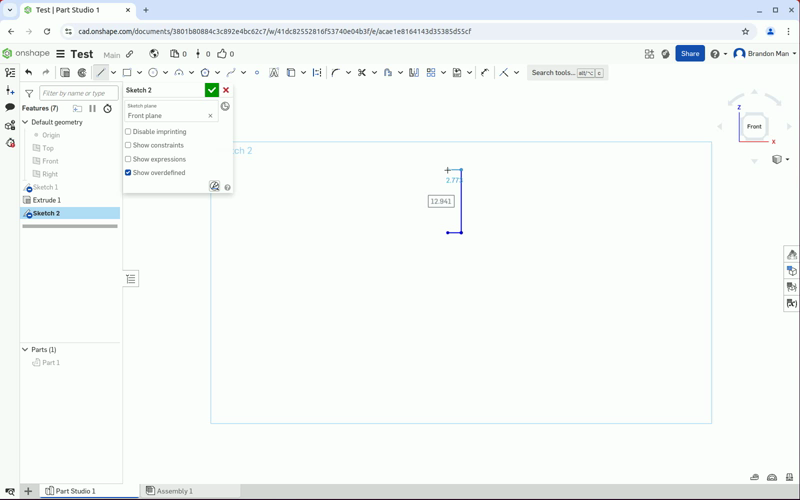
key_up(shift)
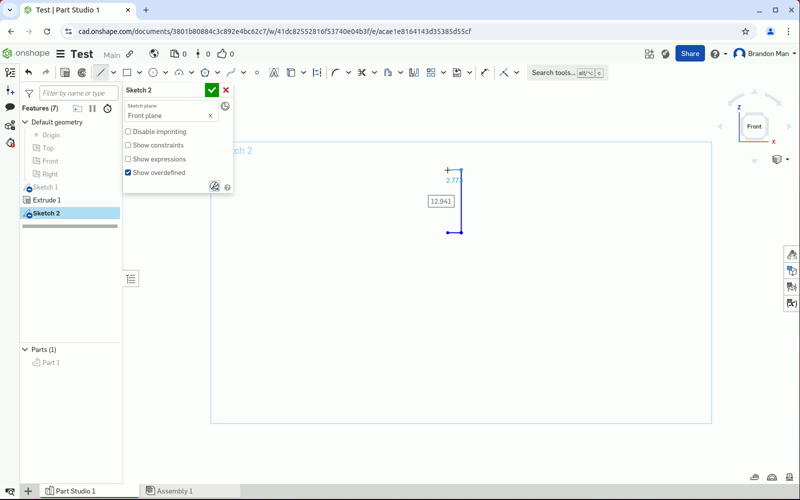
key_down(shift)
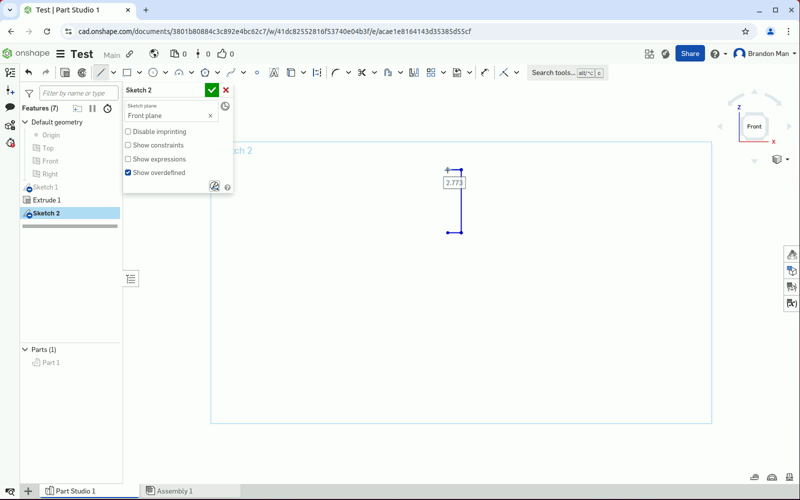
mouse_move(447, 232)
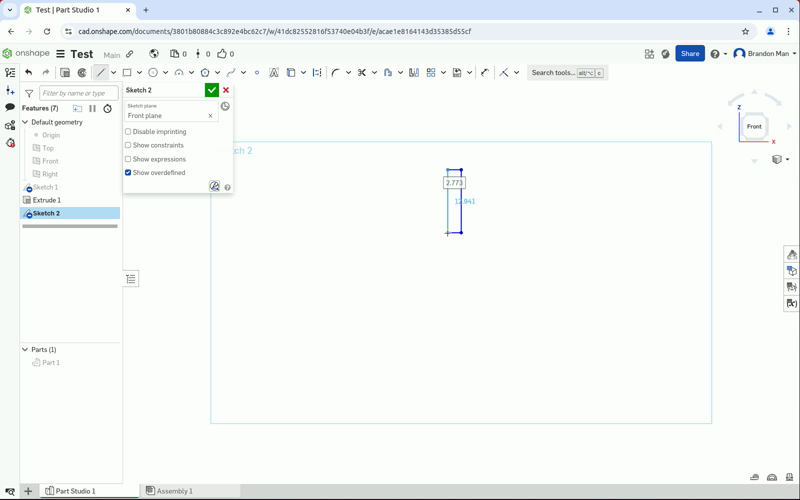
key_up(shift)
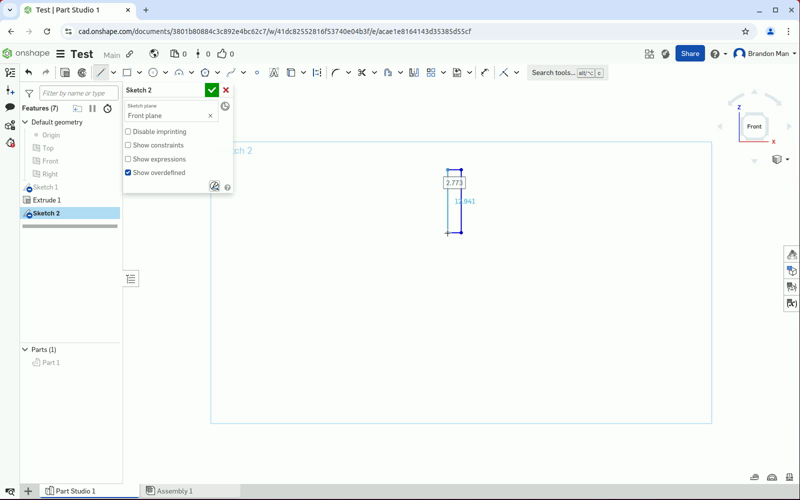
click(447, 232)
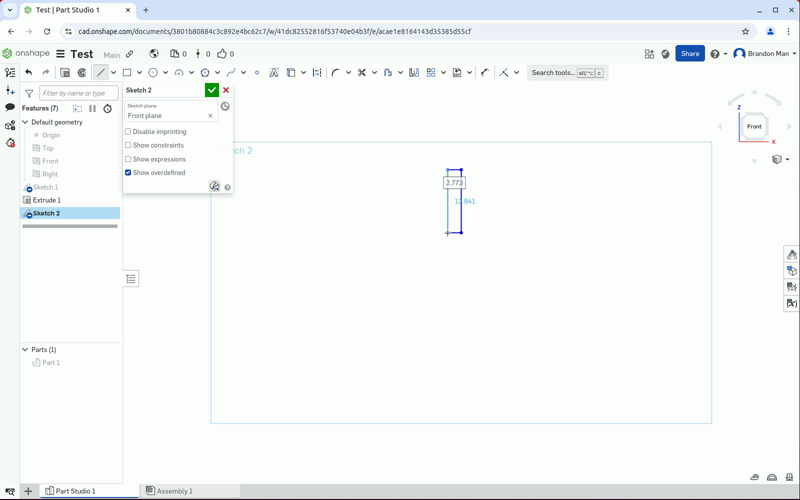
key(esc)
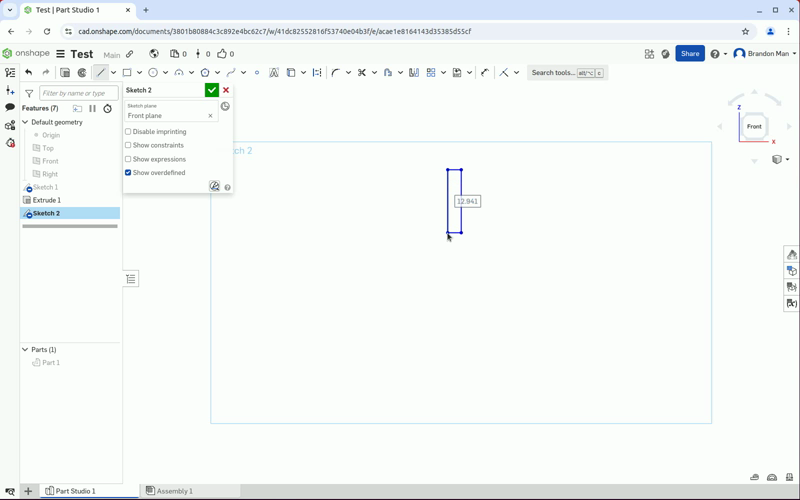
mouse_move(460, 209)
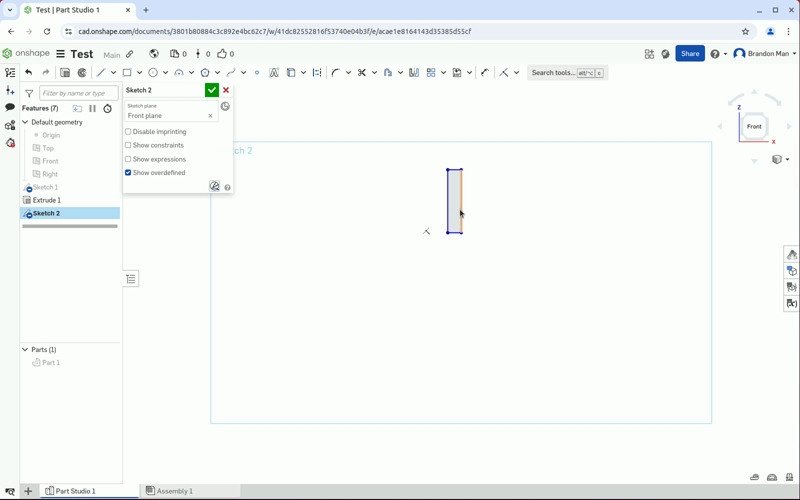
scroll(6)
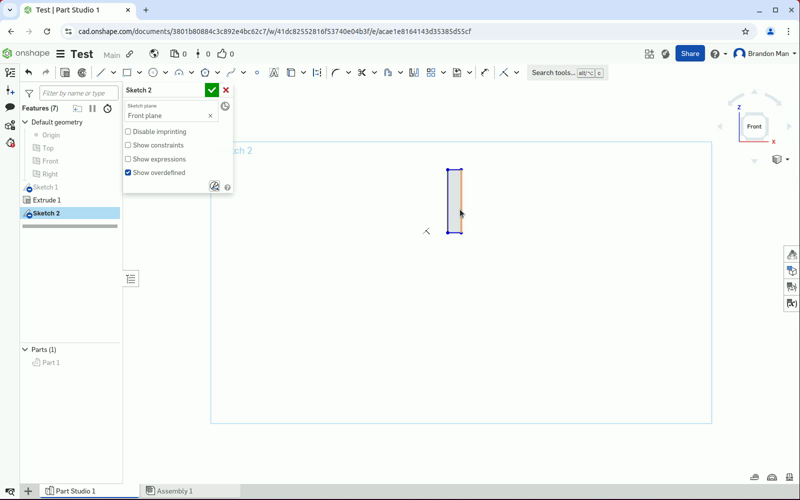
scroll(6)
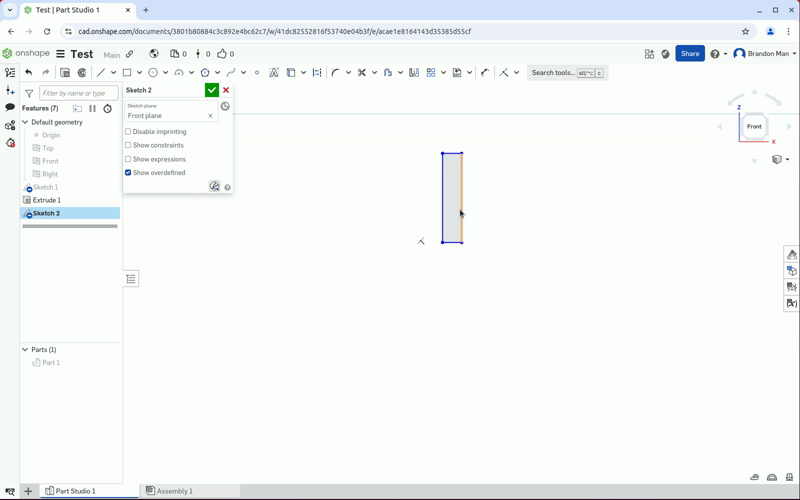
scroll(6)
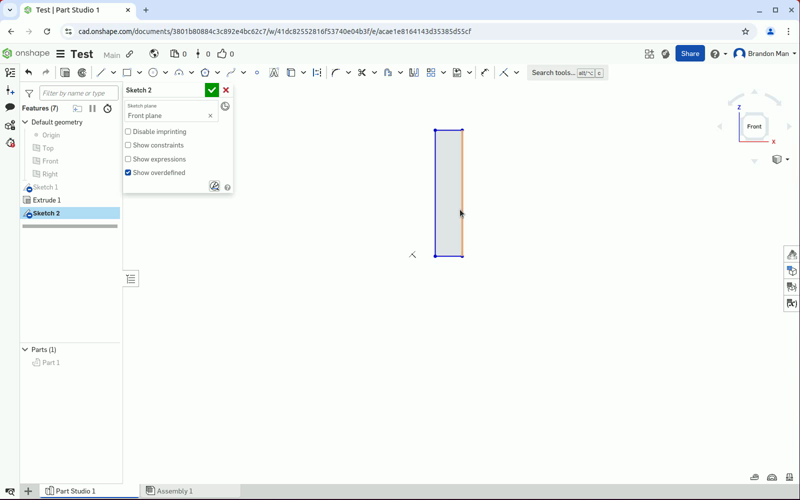
scroll(6)
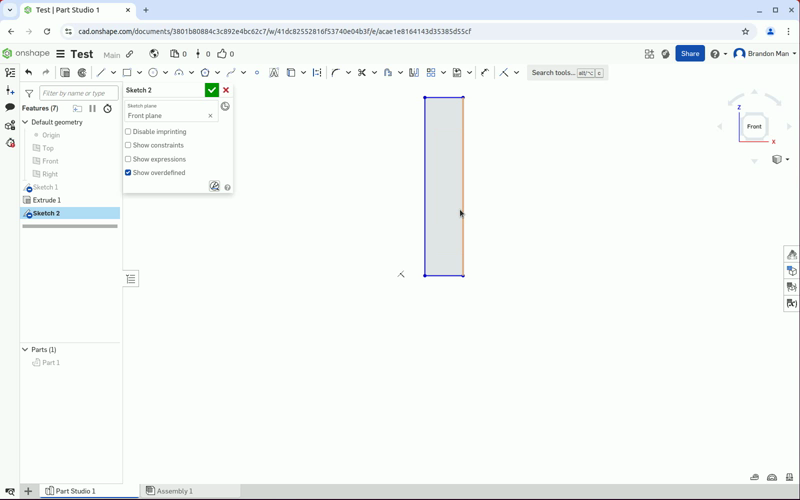
scroll(6)
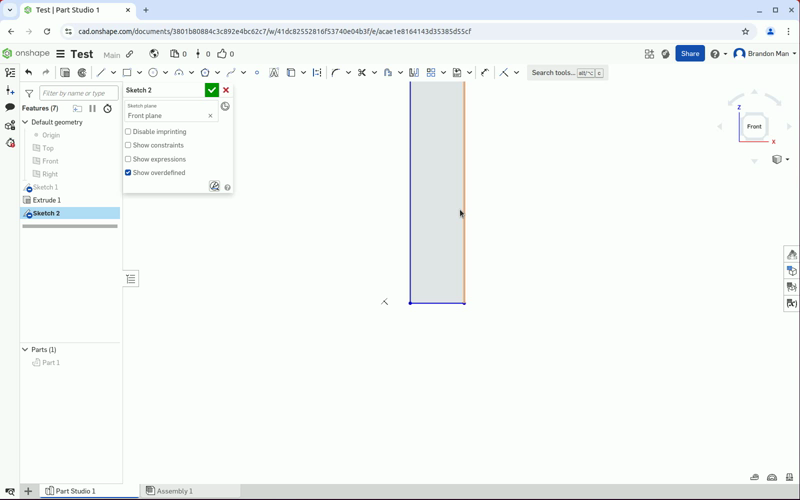
scroll(6)
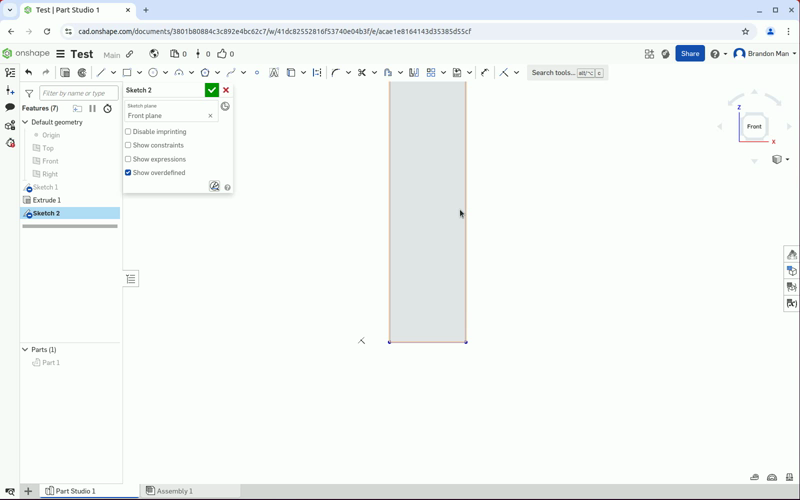
scroll(6)
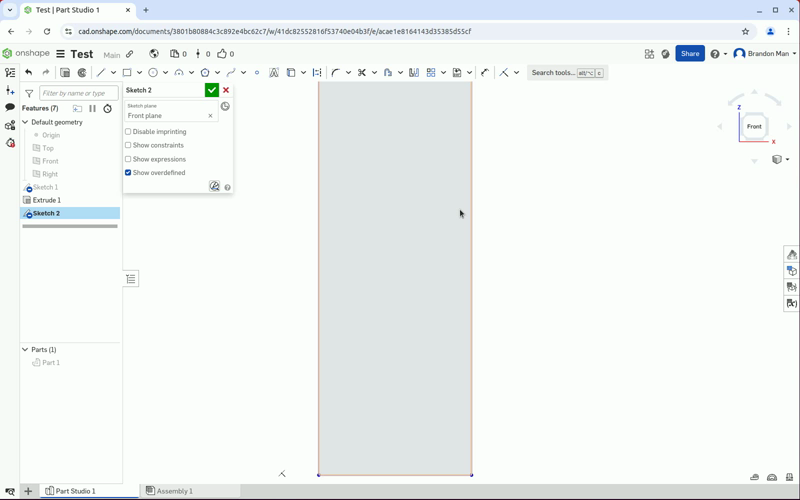
click(460, 209)
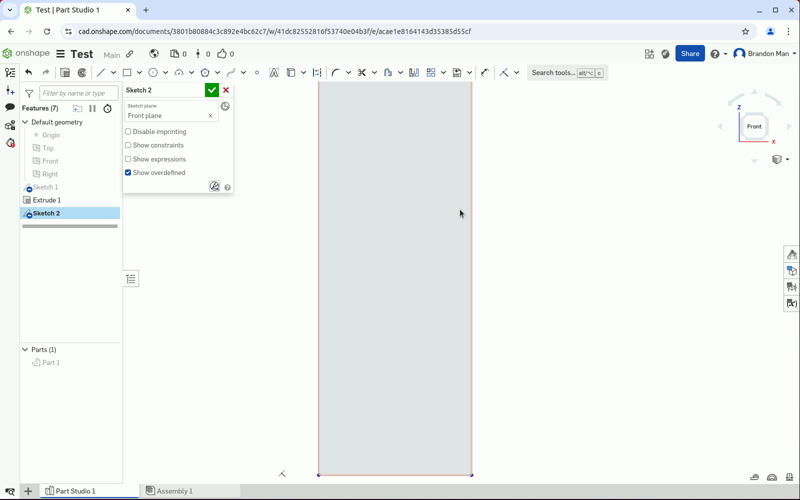
scroll(-6)
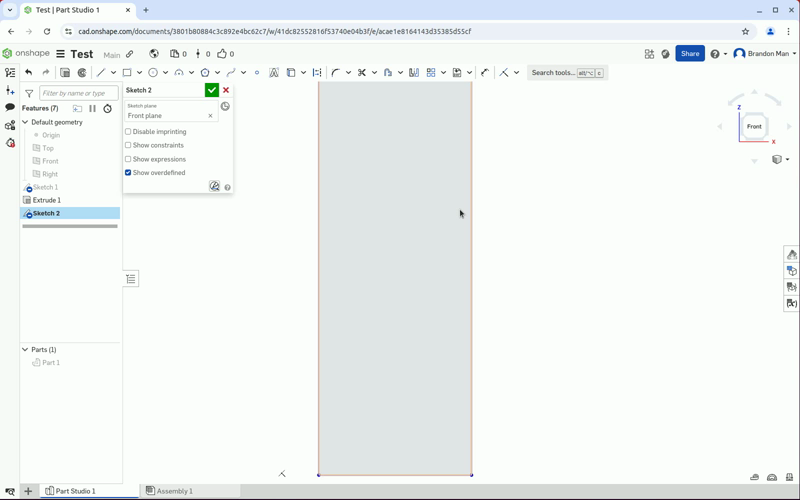
scroll(-6)
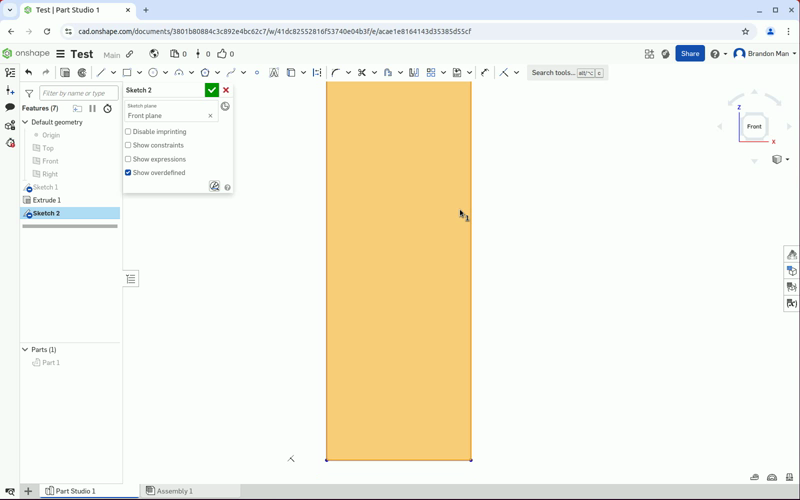
scroll(-6)
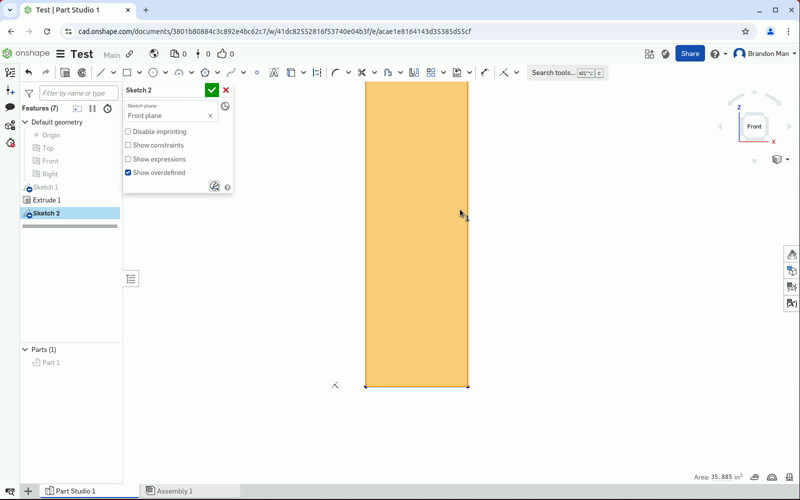
scroll(-6)
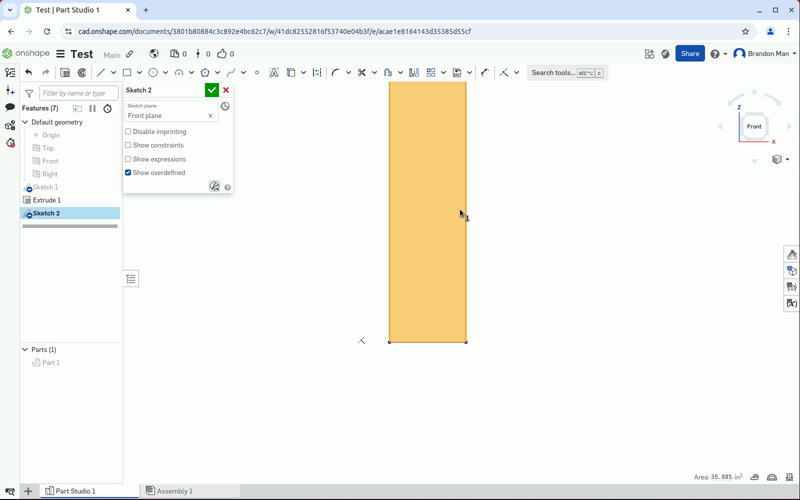
scroll(-6)
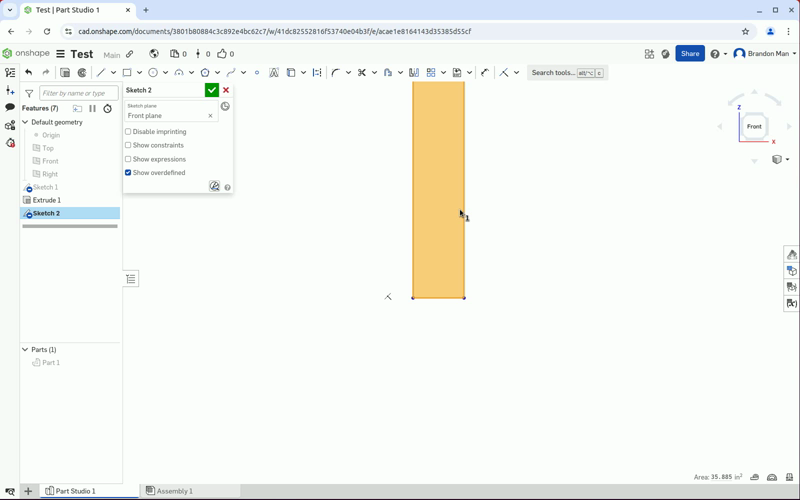
scroll(-6)
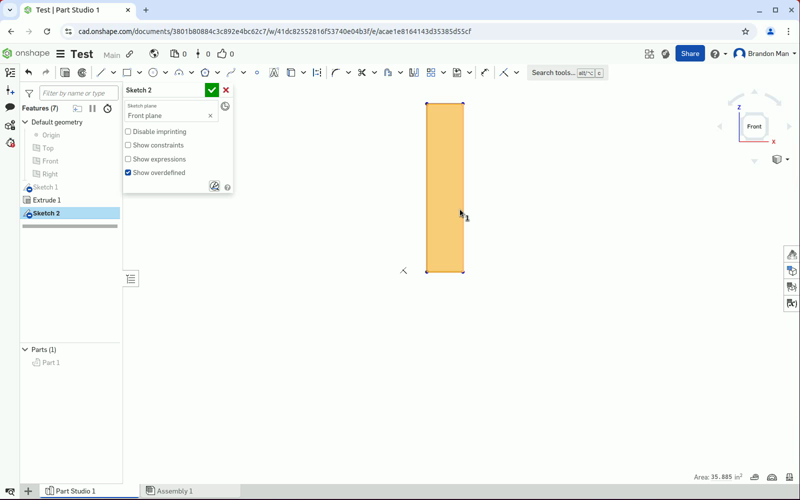
scroll(-6)
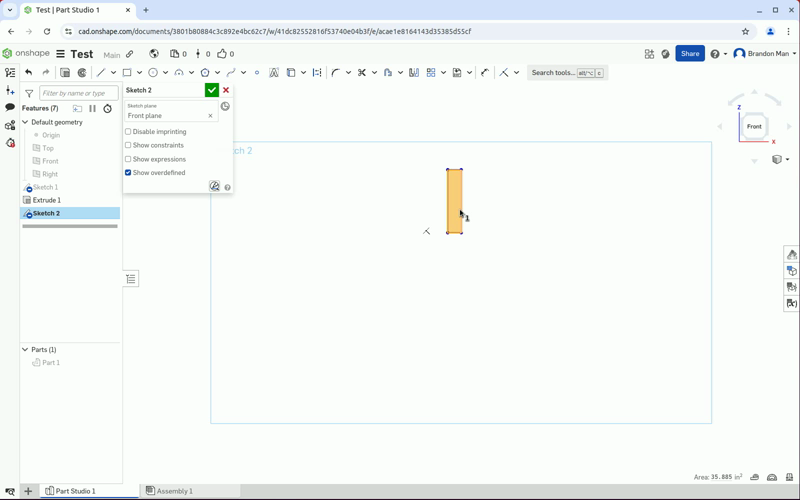
mouse_move(73, 352)
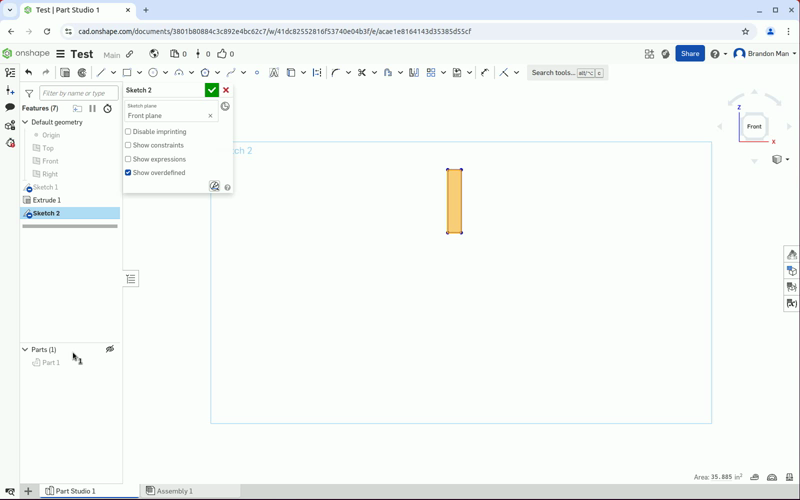
key(shift+y)
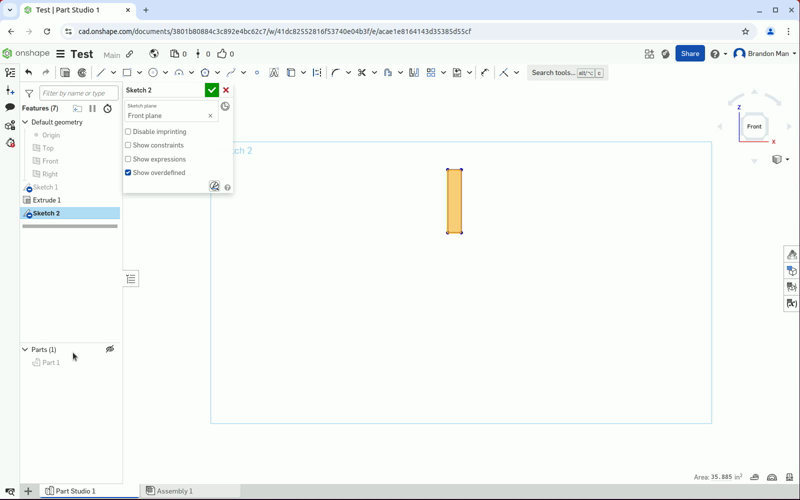
key(shift+e)
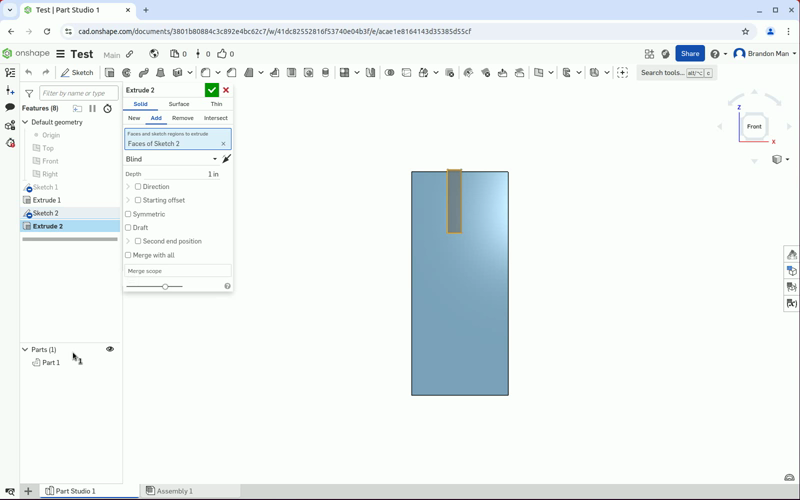
mouse_move(143, 106)
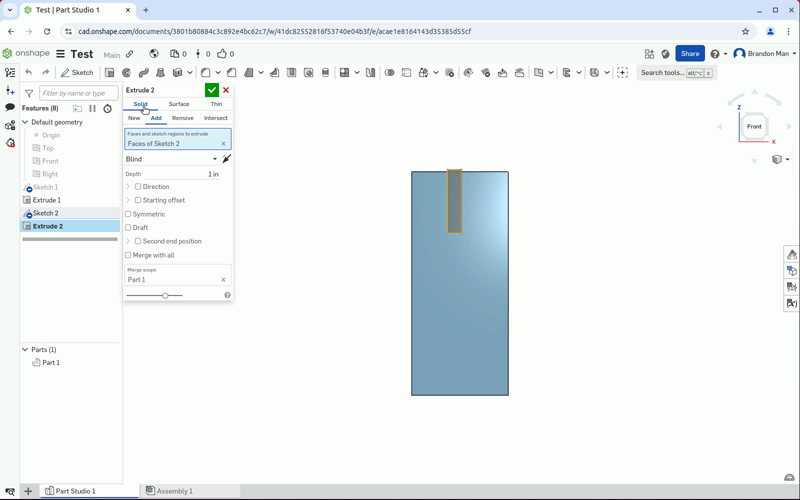
click(143, 106)
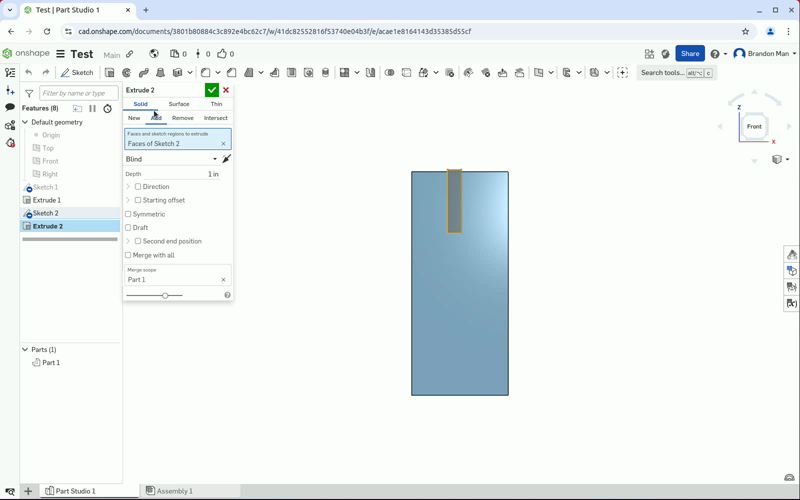
mouse_move(186, 120)
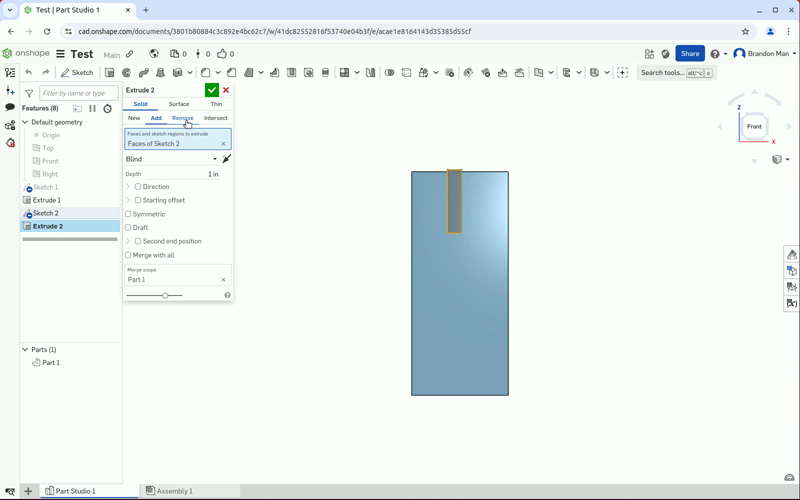
click(186, 120)
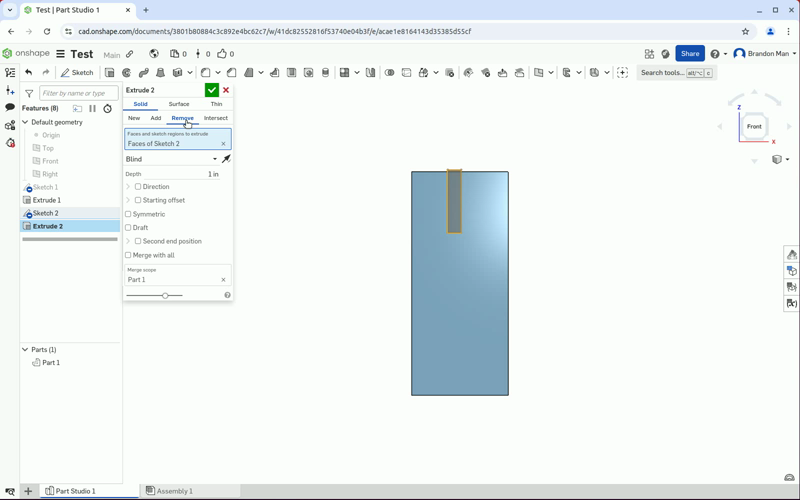
key(tab, 4)
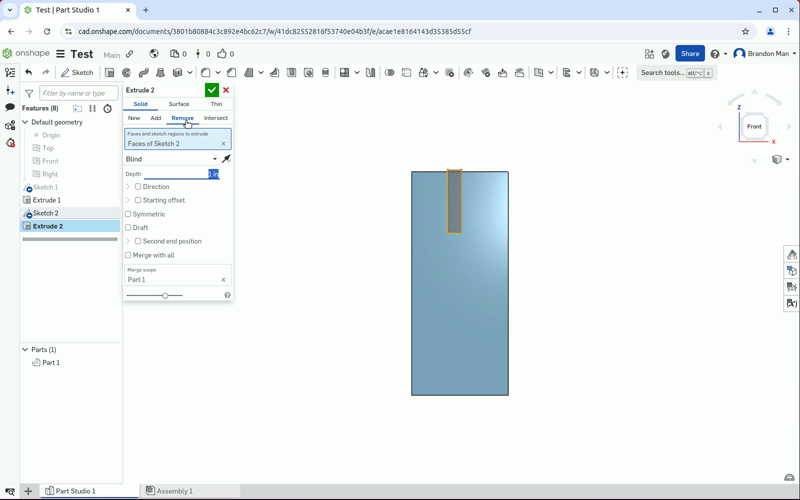
text(9.147)
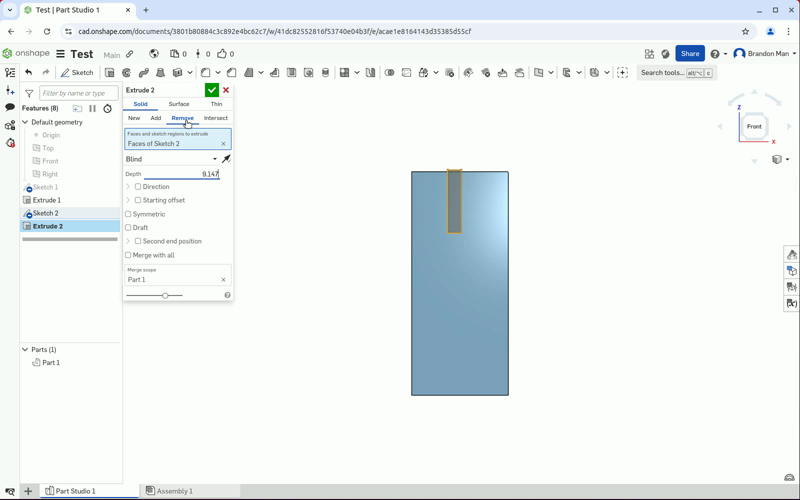
key(tab, 6)
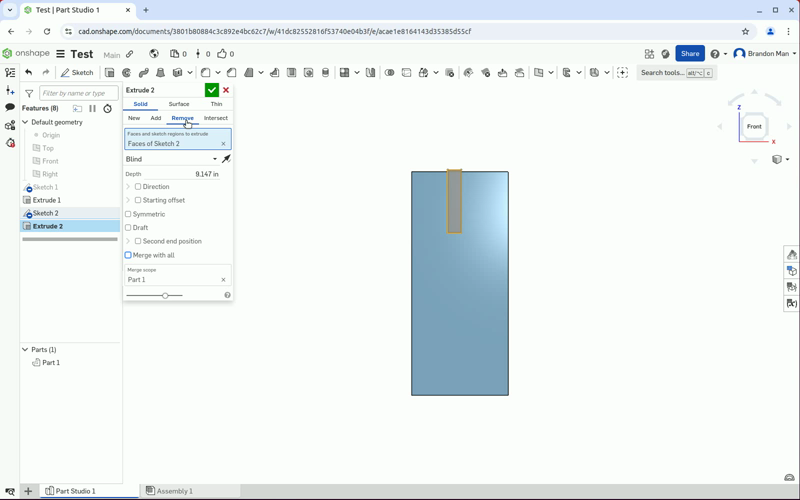
key(space)
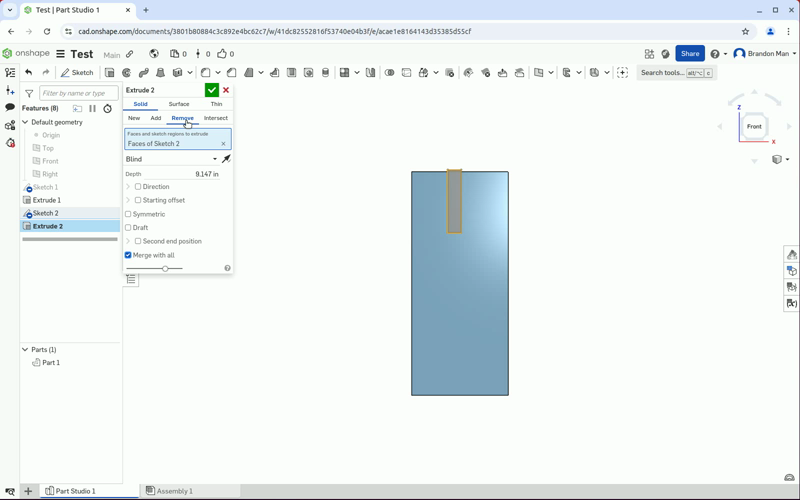
key(enter)
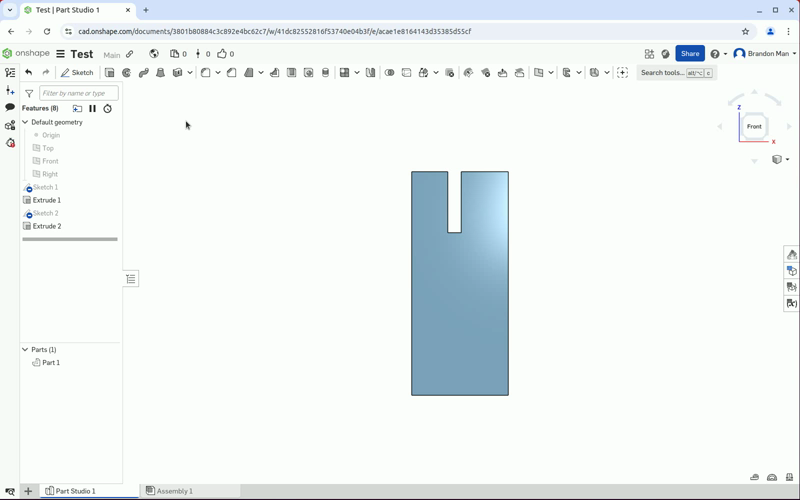
key(shift+h)
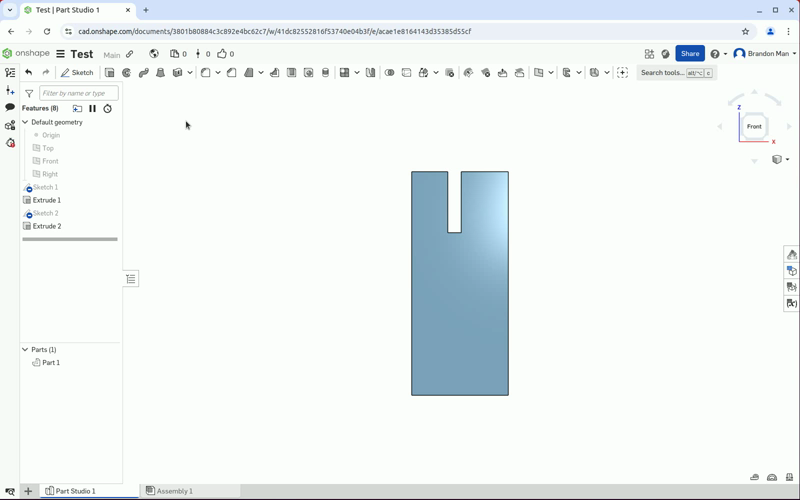
key(shift+h)
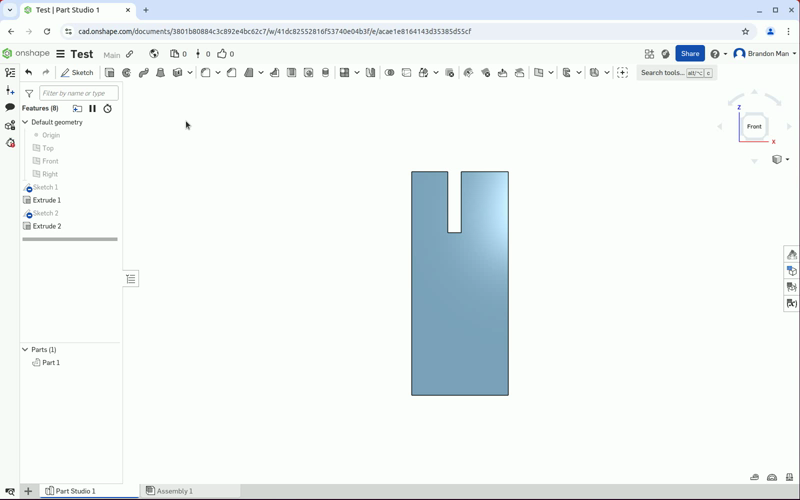
mouse_move(73, 189)
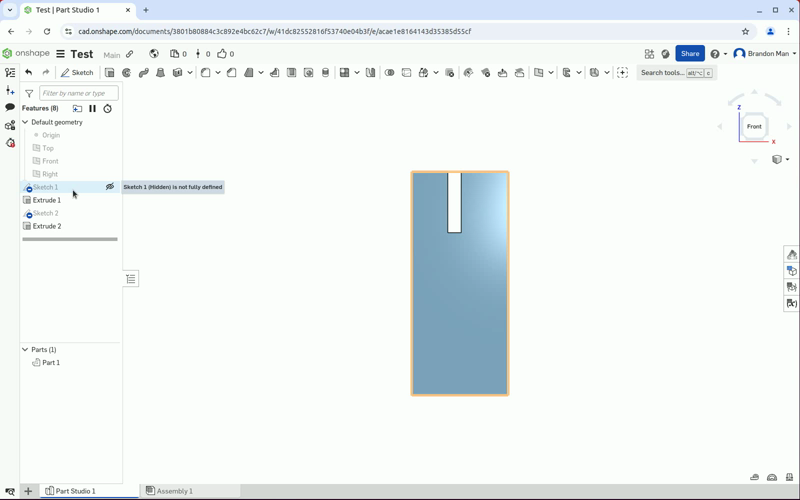
click(73, 189)
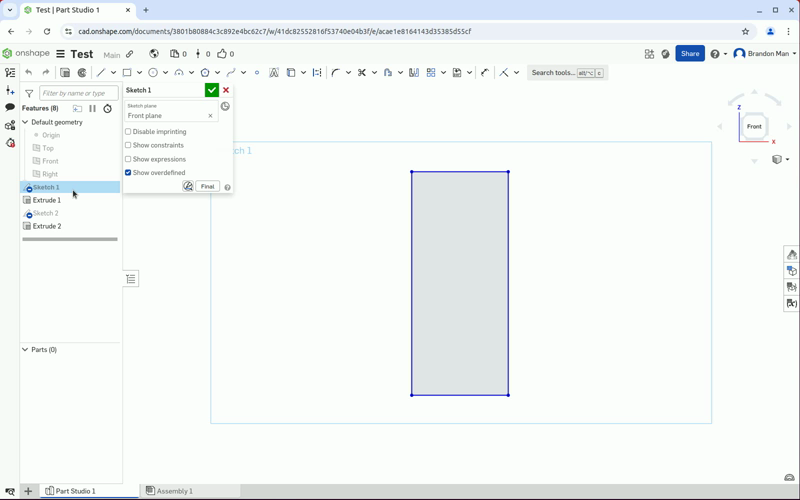
mouse_move(229, 92)
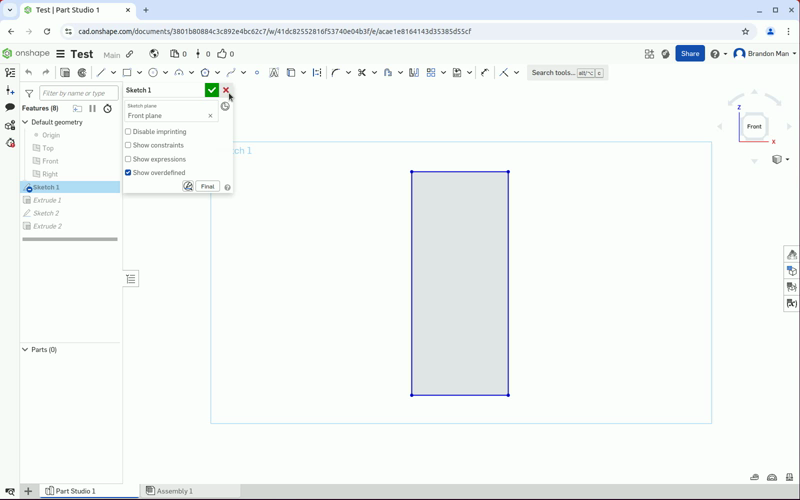
click(229, 92)
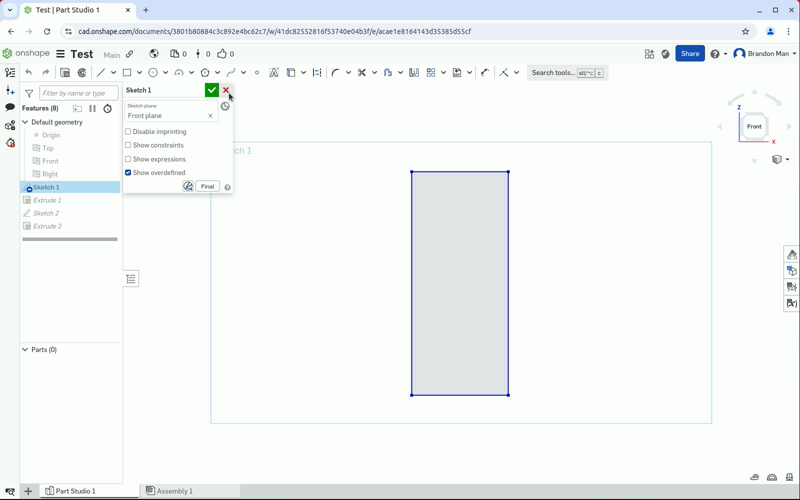
key(shift+s)
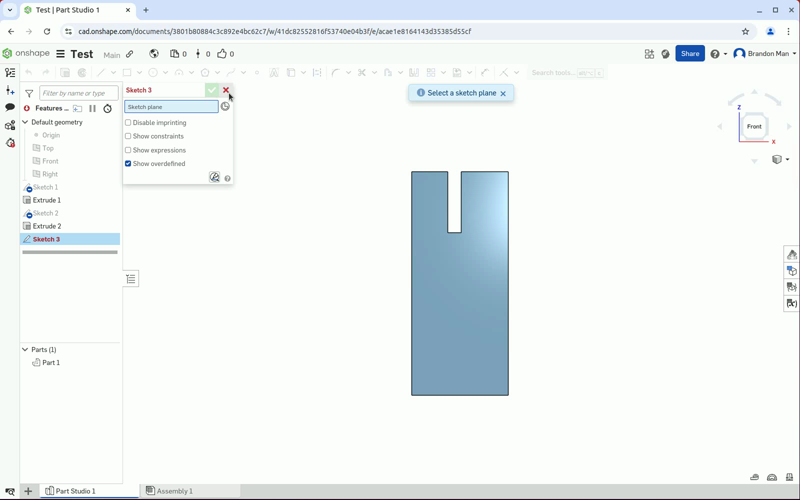
mouse_move(73, 163)
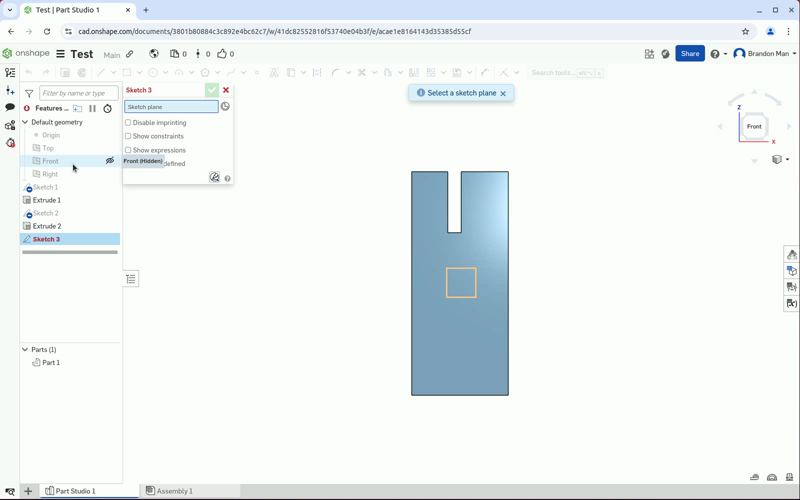
click(73, 163)
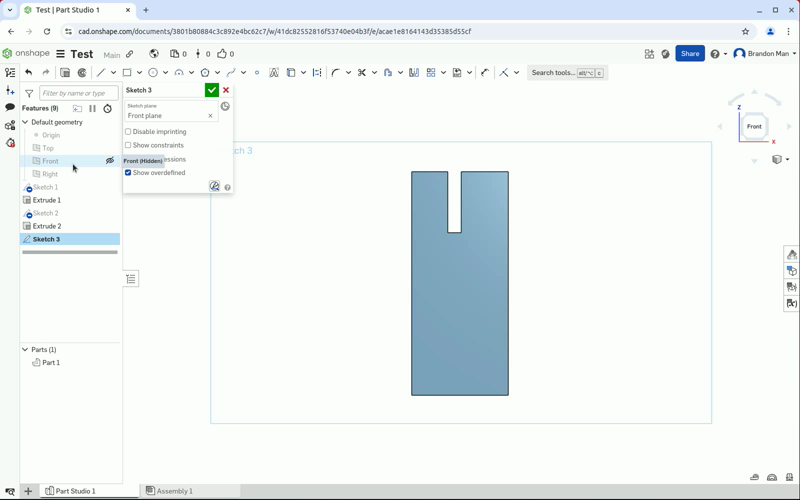
mouse_move(73, 352)
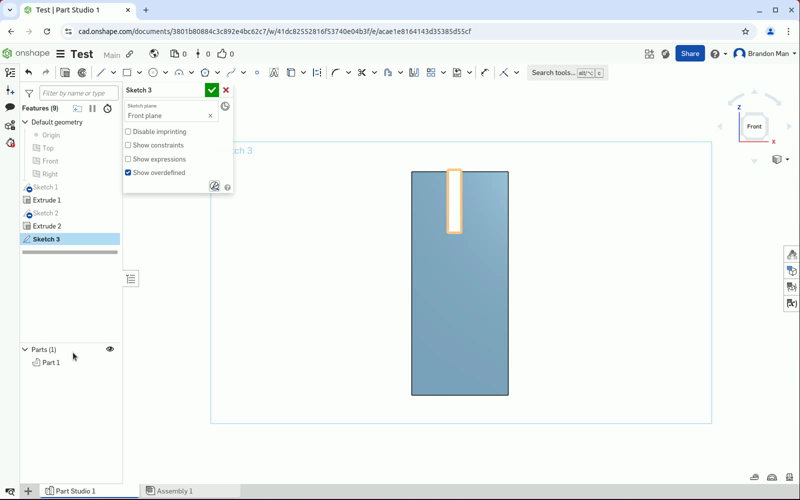
key(y)
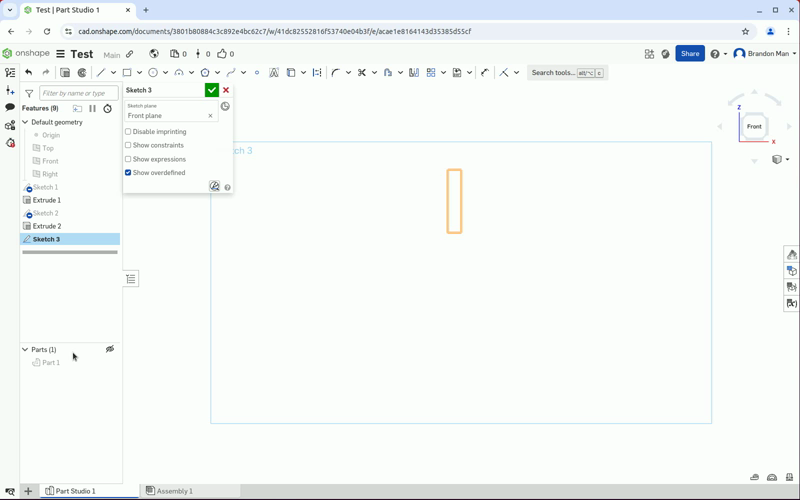
key(l)
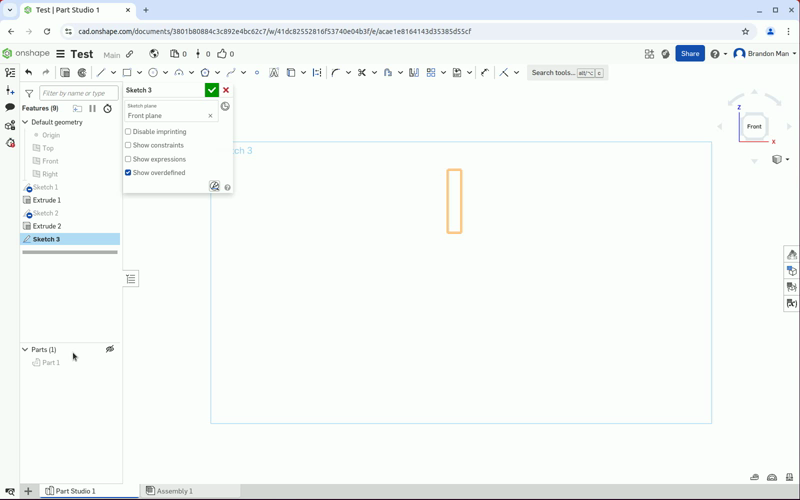
key_down(shift)
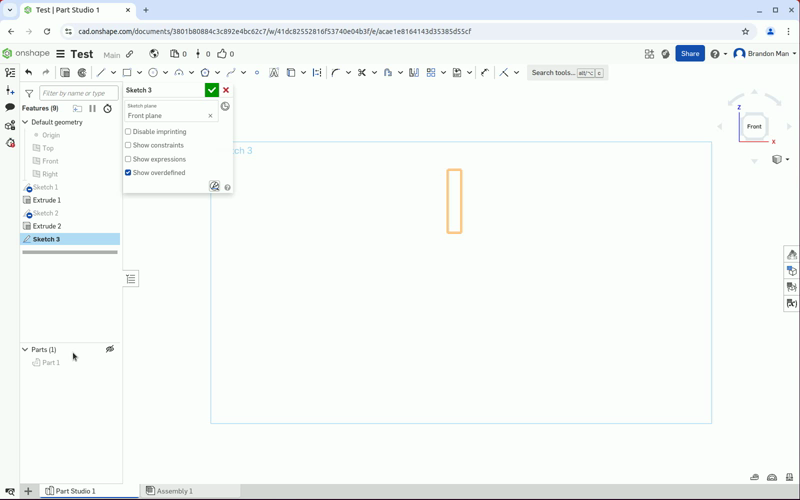
mouse_move(460, 232)
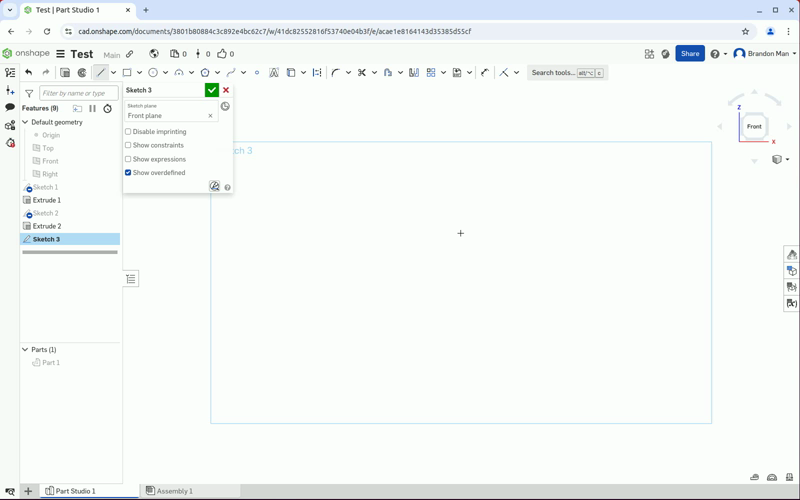
click(460, 232)
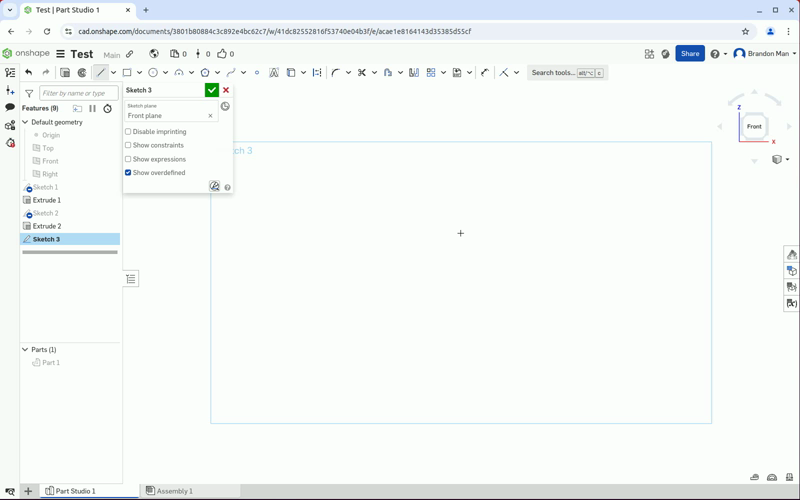
key_up(shift)
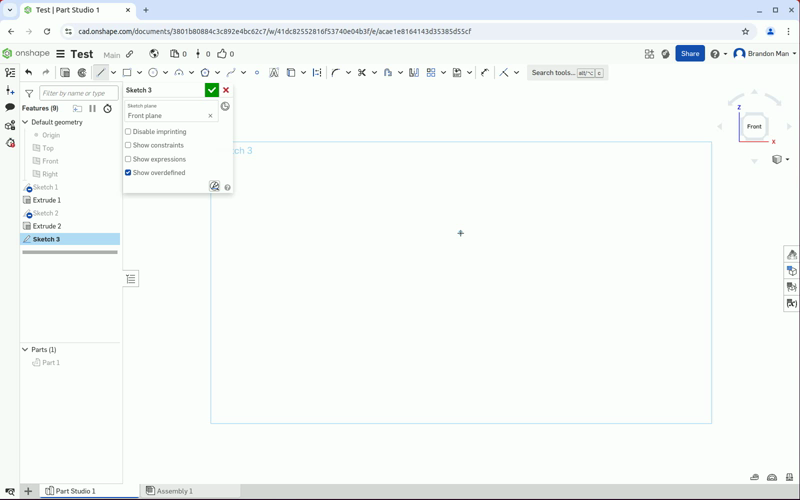
key_down(shift)
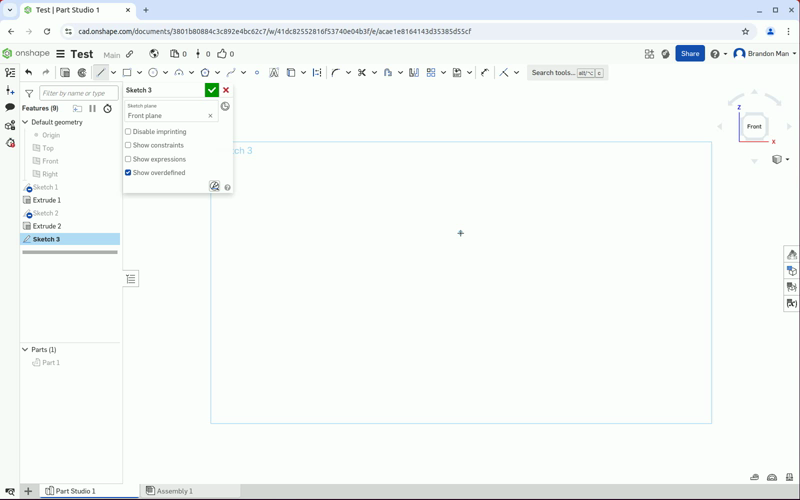
mouse_move(490, 232)
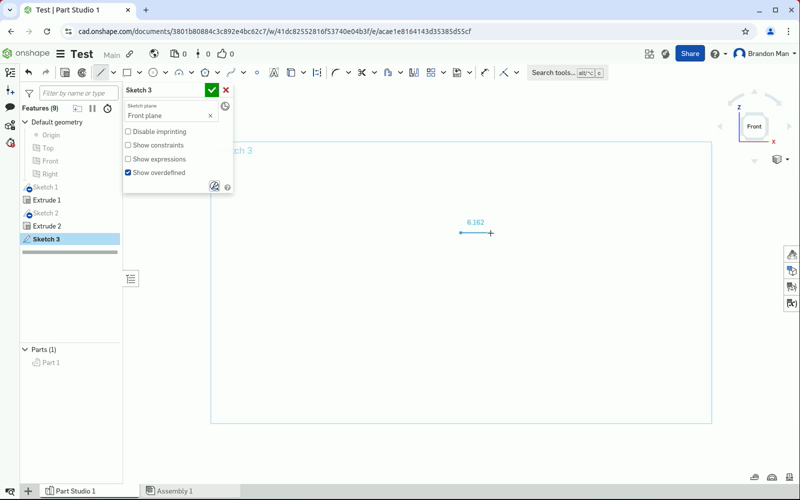
mouse_move(474, 232)
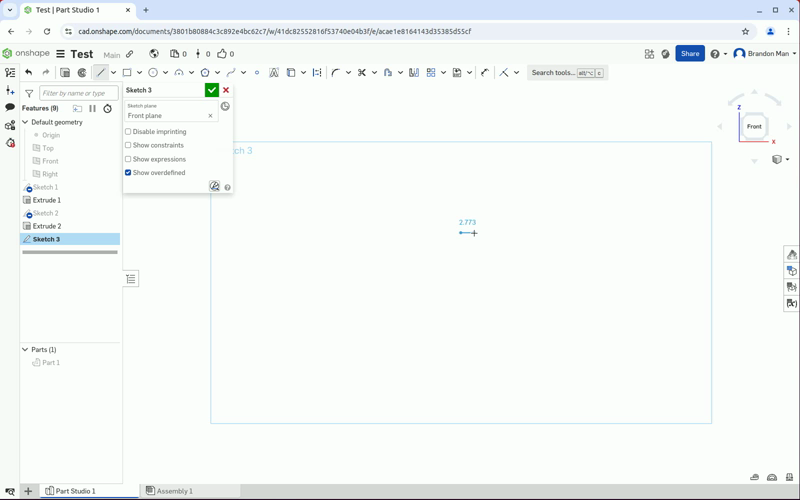
click(474, 232)
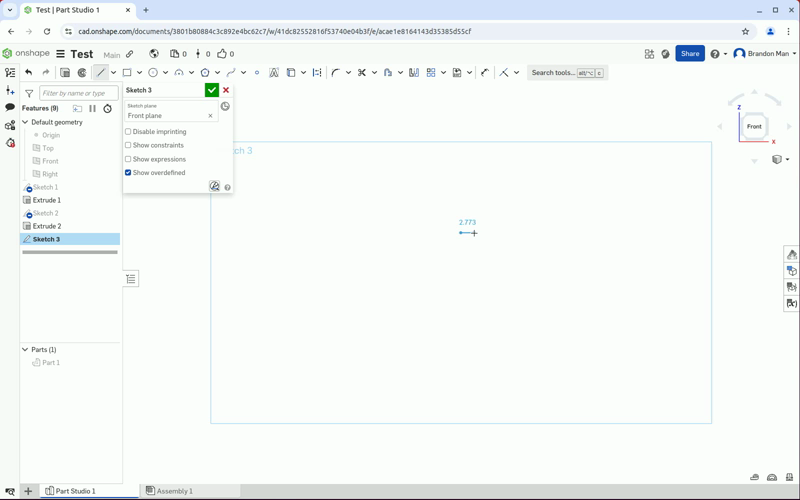
key_up(shift)
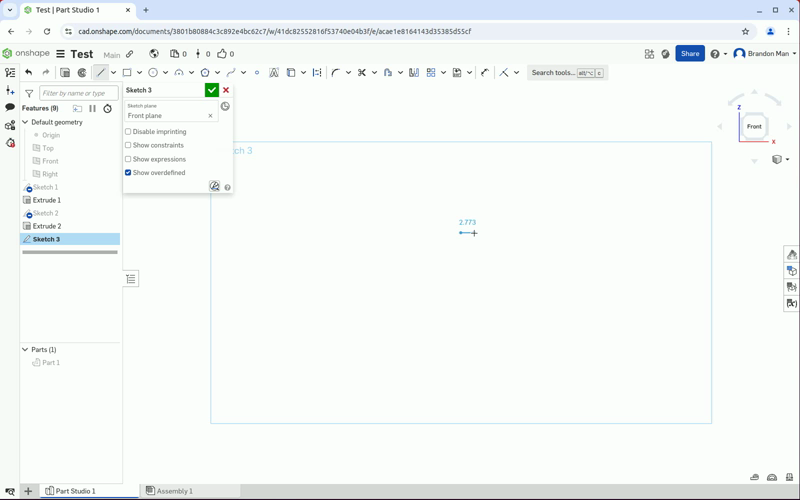
key_down(shift)
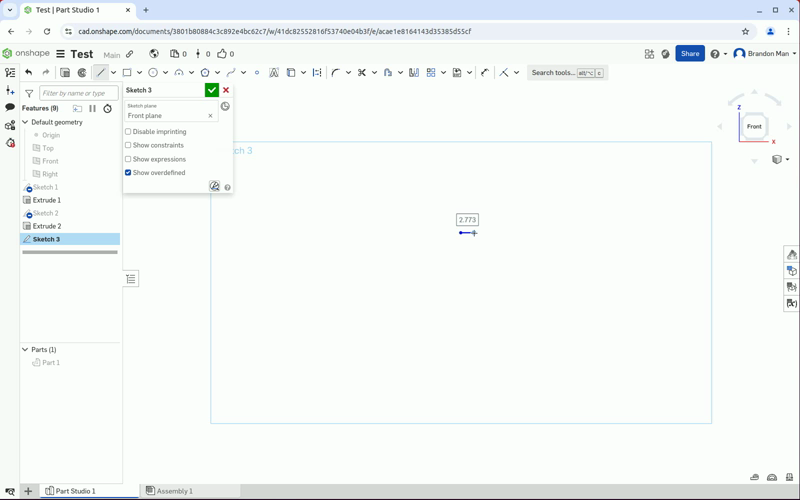
mouse_move(474, 169)
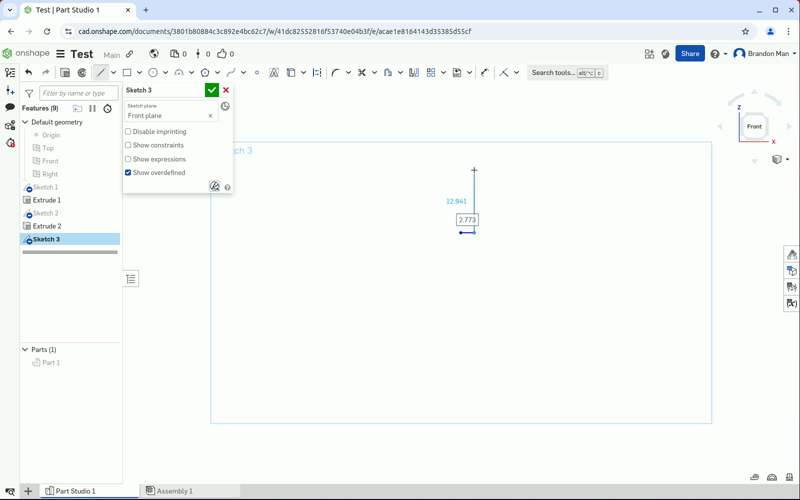
click(474, 169)
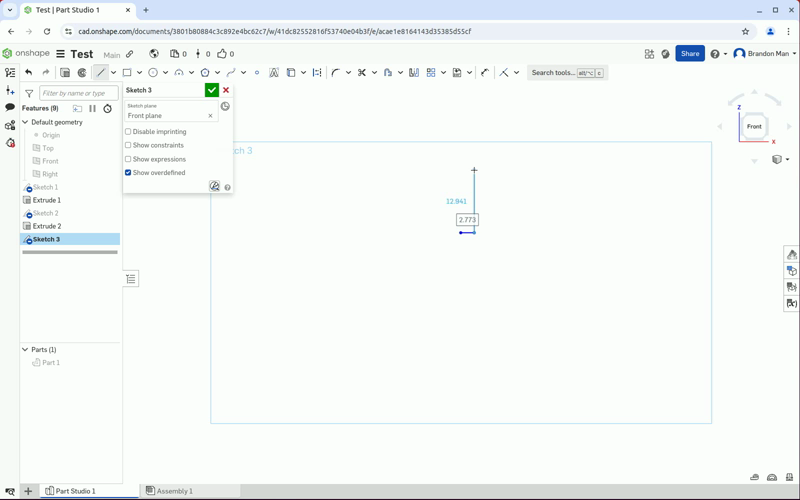
key_up(shift)
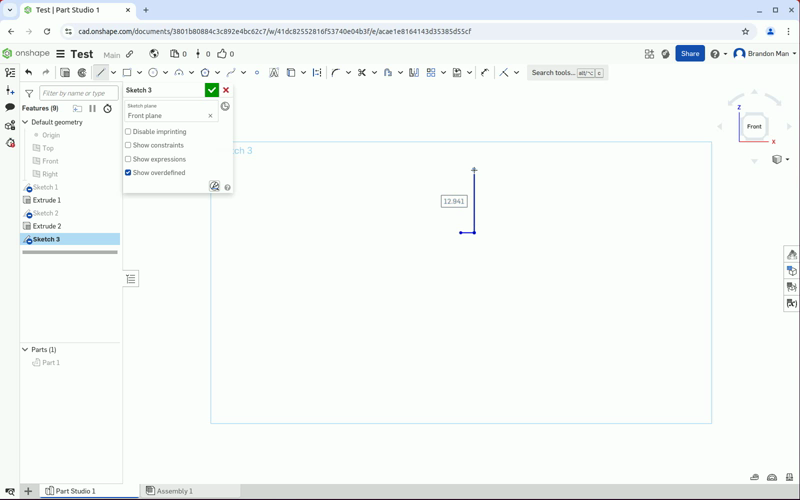
key_down(shift)
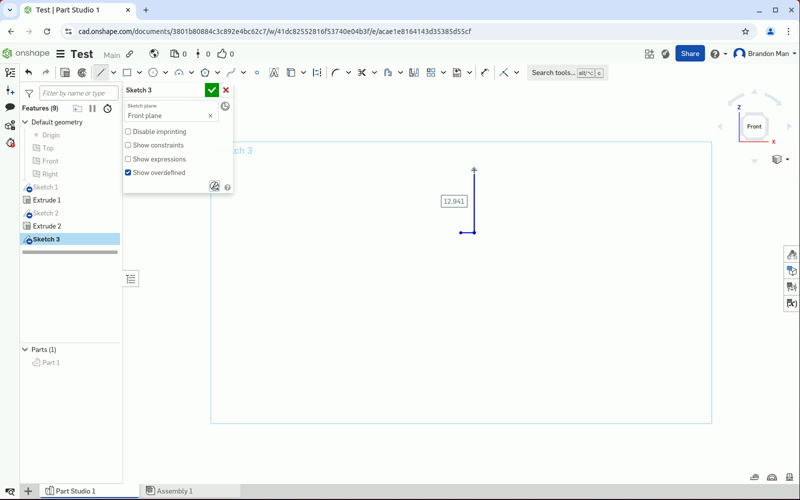
mouse_move(504, 169)
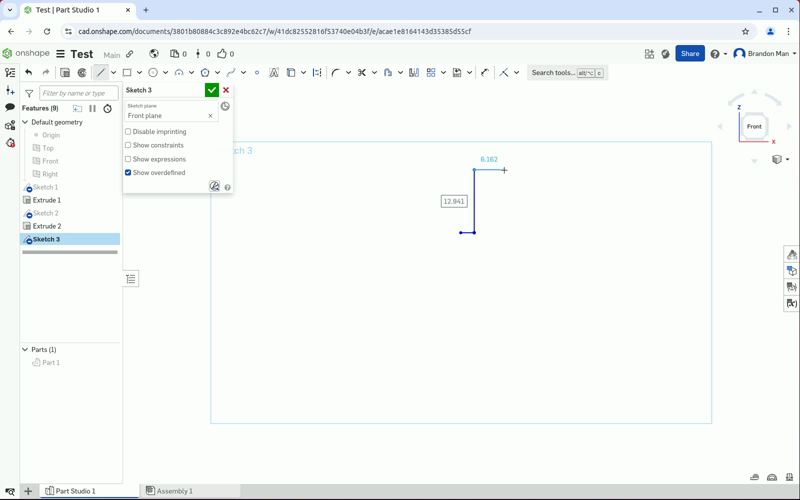
mouse_move(460, 169)
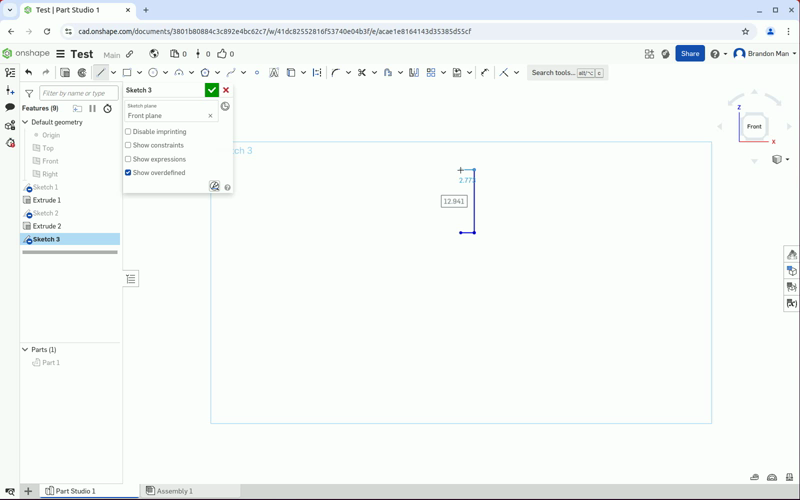
click(460, 169)
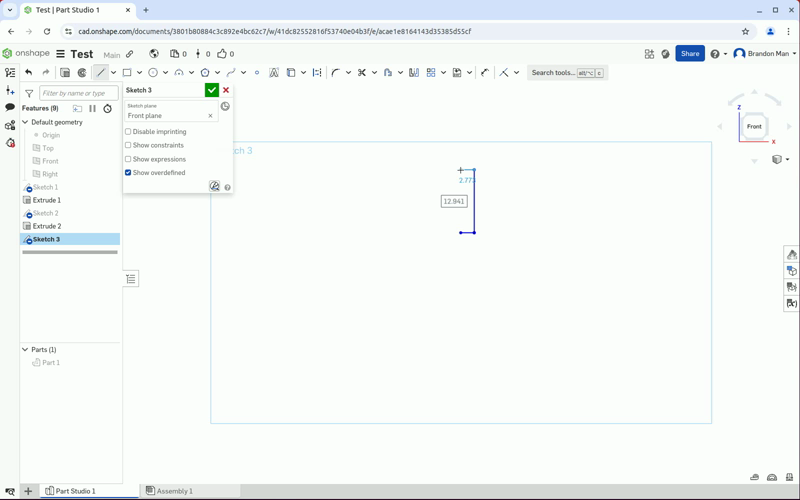
key_up(shift)
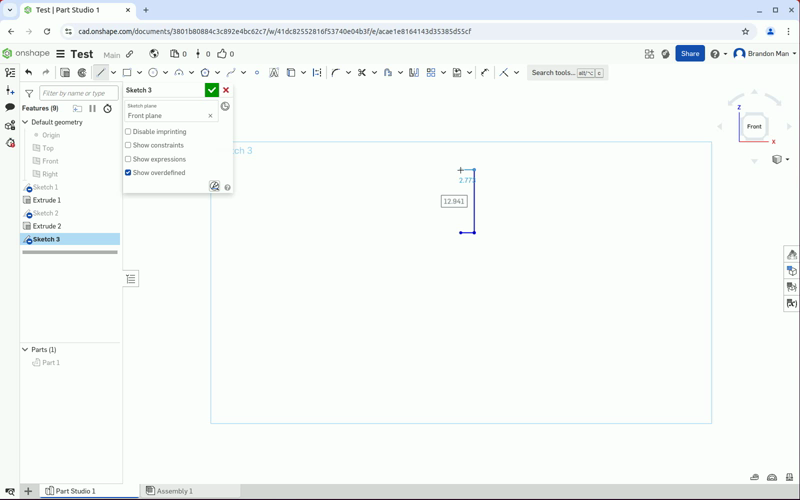
key_down(shift)
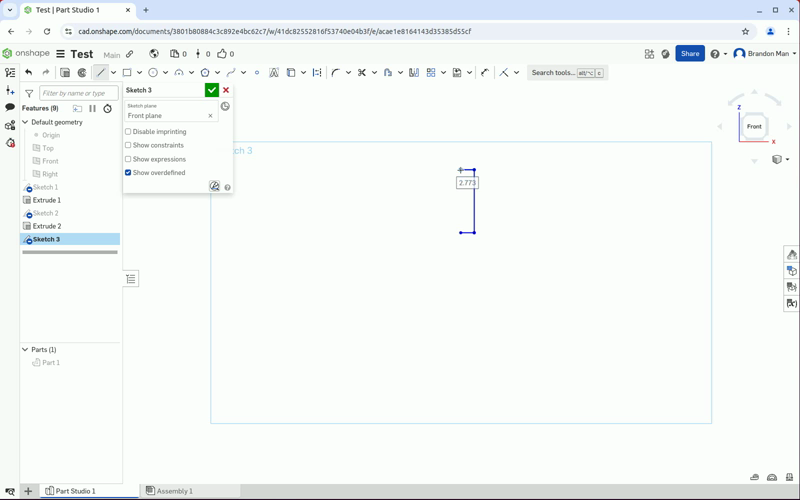
mouse_move(460, 232)
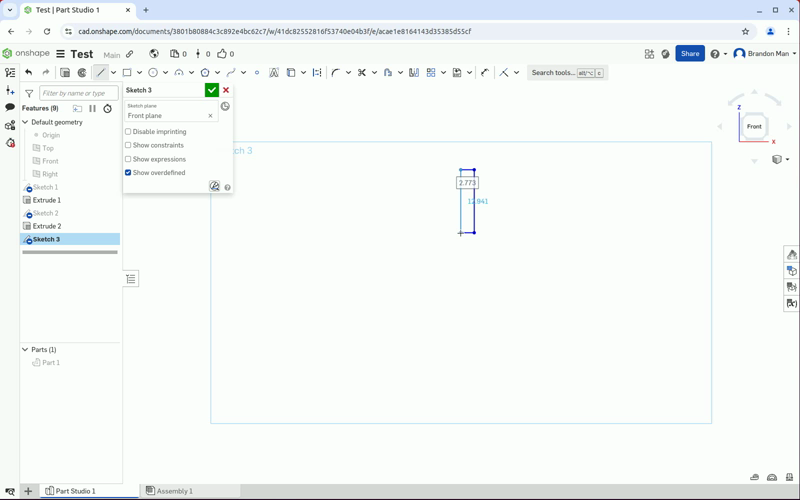
key_up(shift)
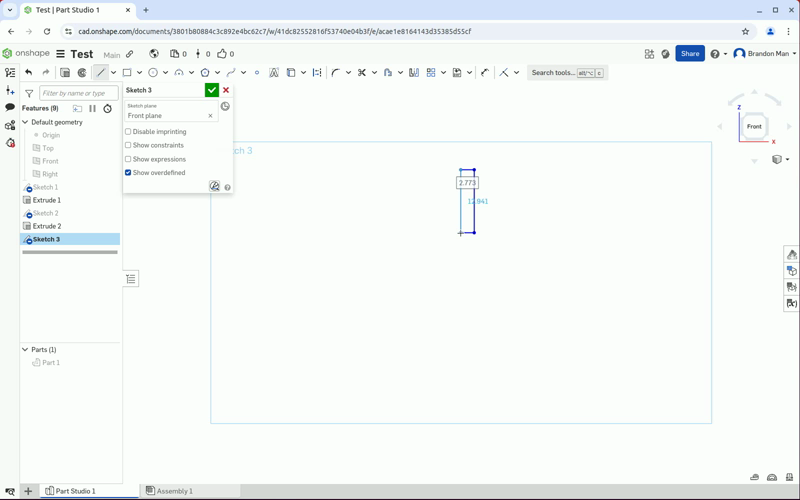
click(460, 232)
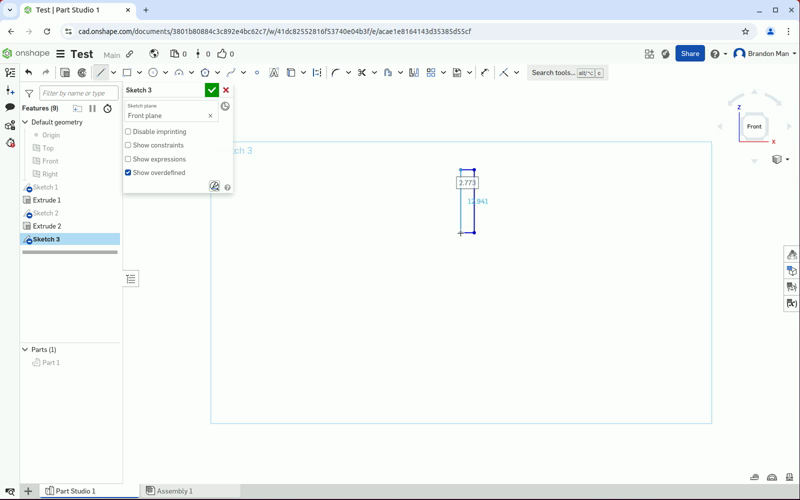
key(esc)
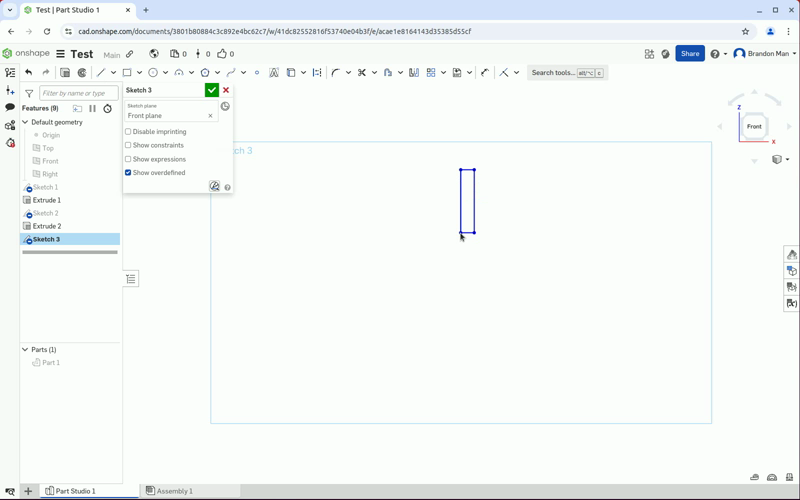
mouse_move(468, 216)
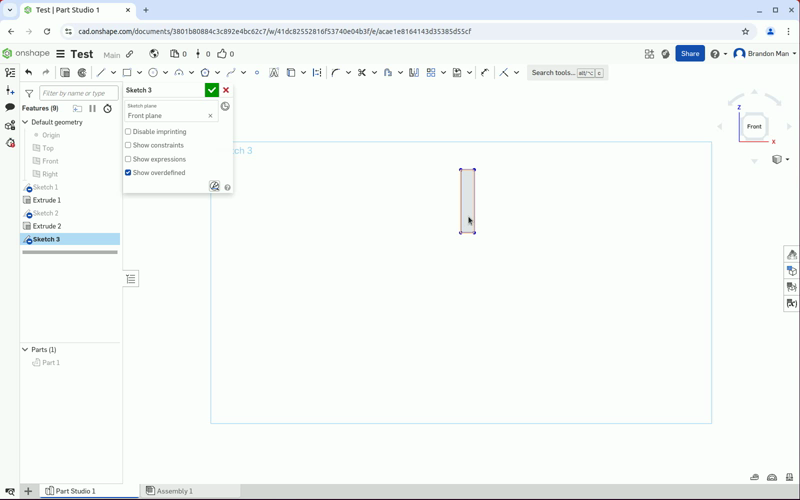
scroll(6)
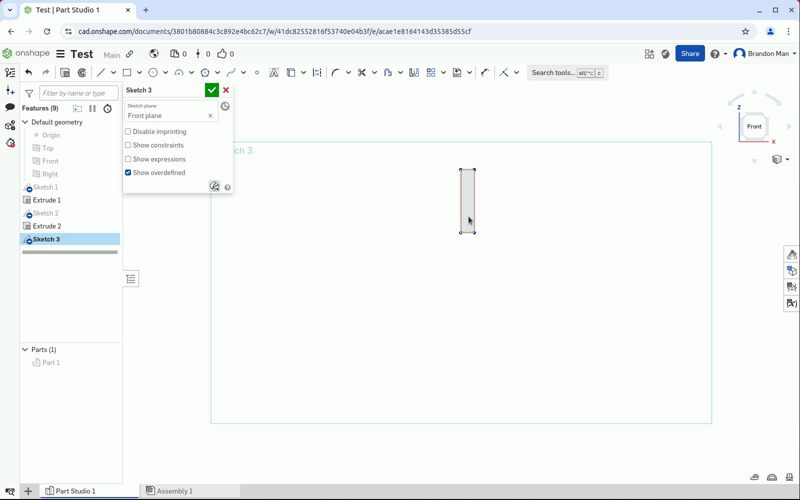
scroll(6)
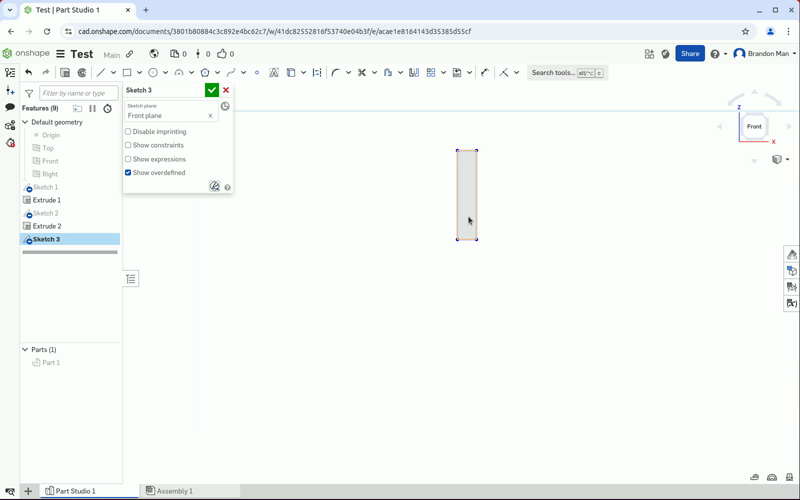
scroll(6)
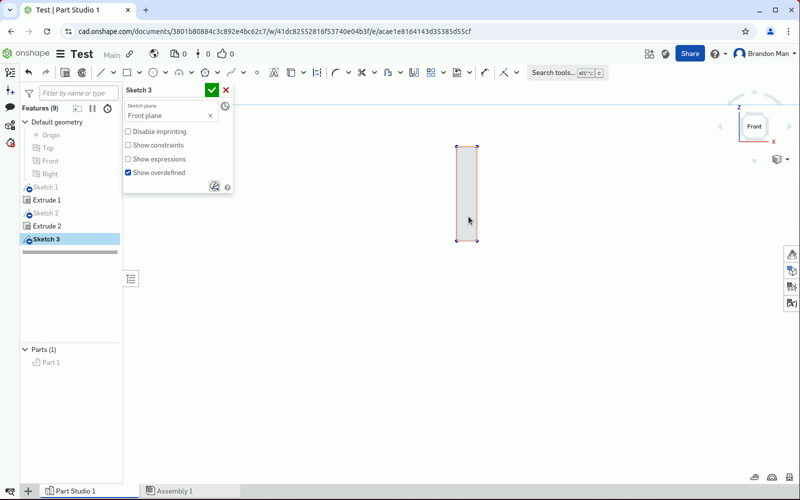
scroll(6)
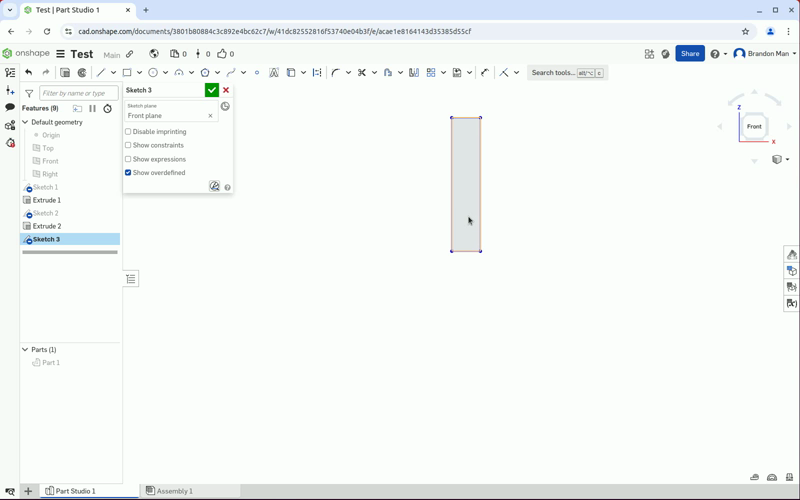
scroll(6)
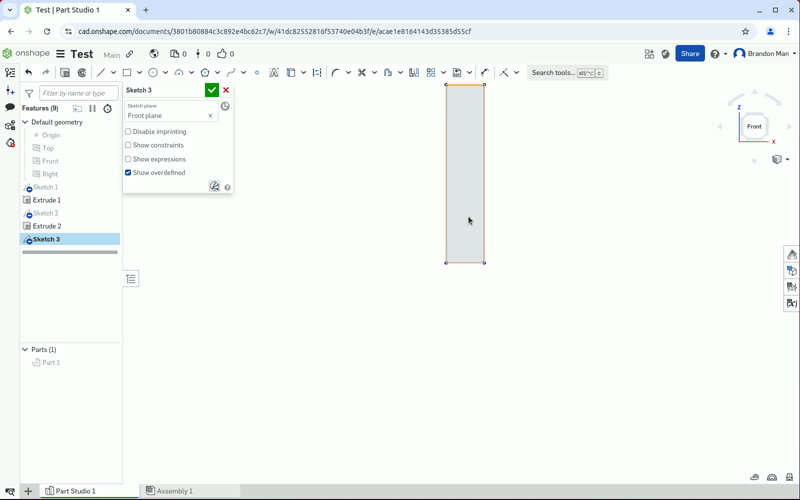
scroll(6)
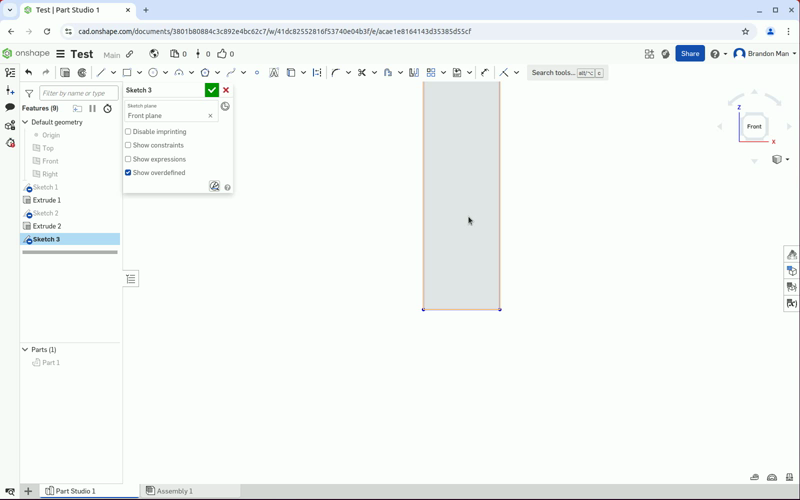
scroll(6)
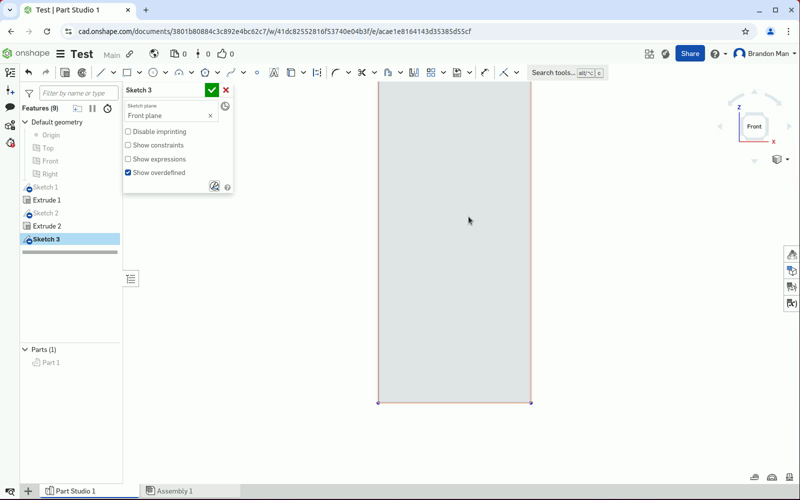
click(468, 216)
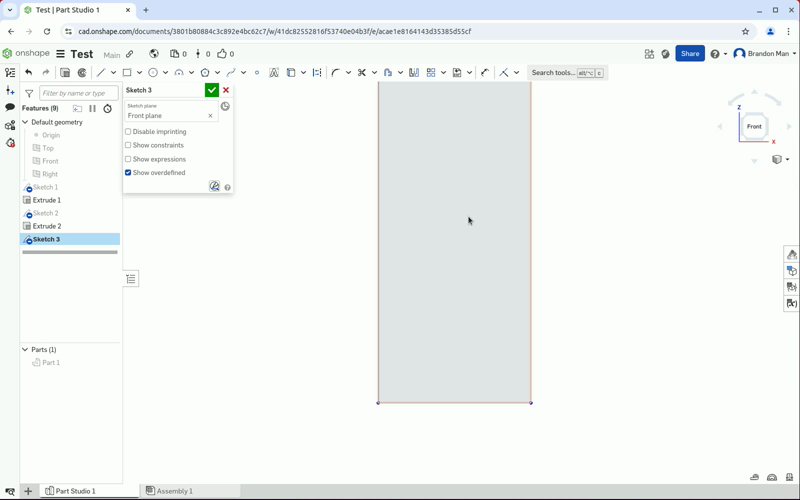
scroll(-6)
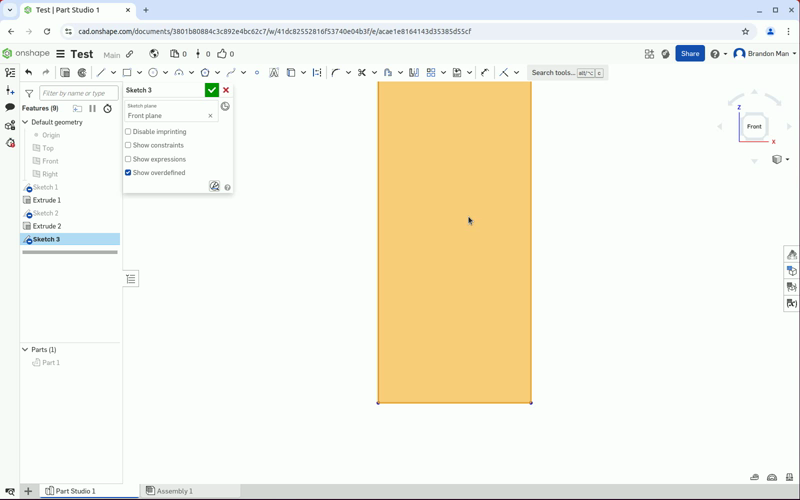
scroll(-6)
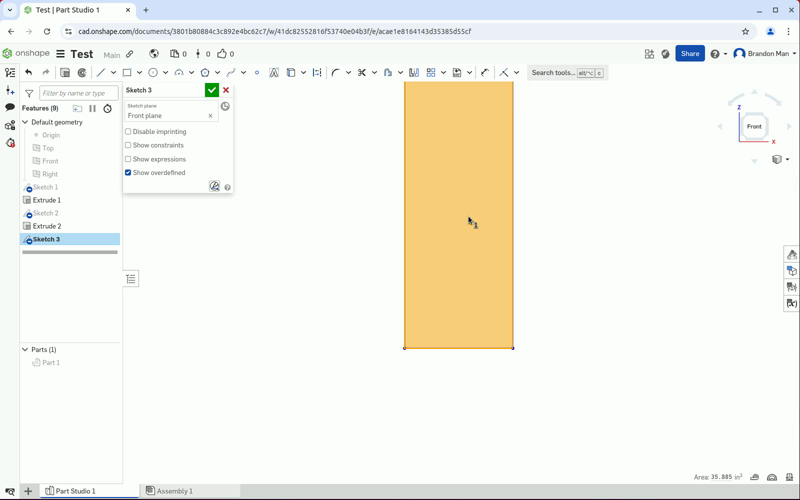
scroll(-6)
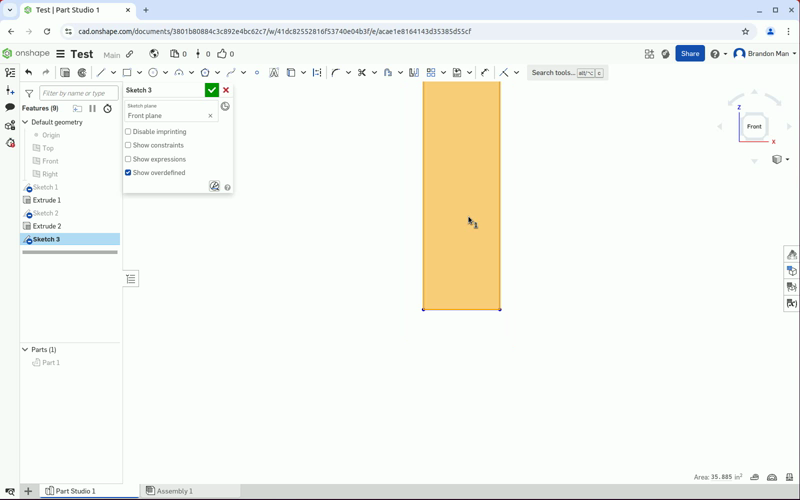
scroll(-6)
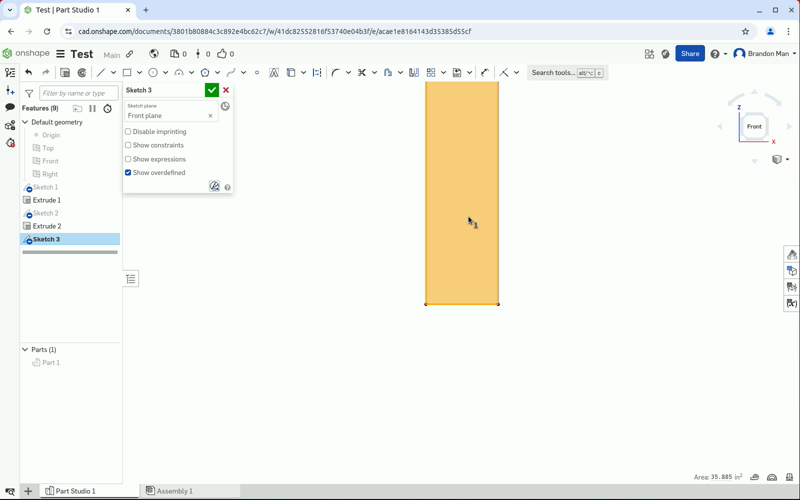
scroll(-6)
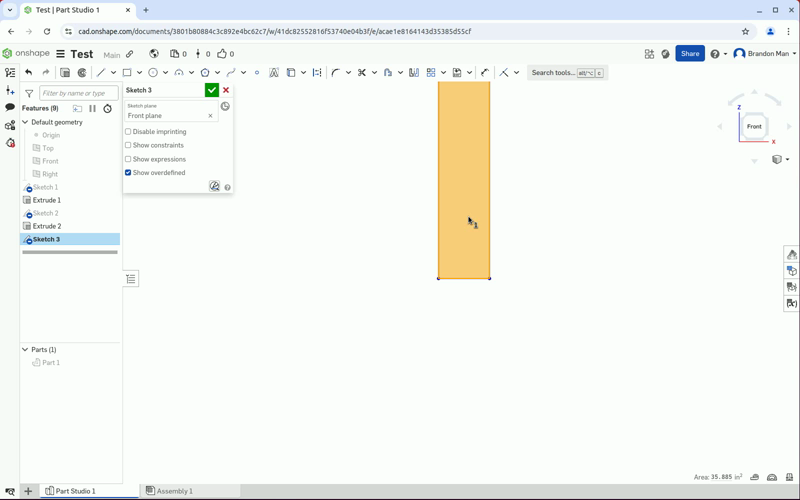
scroll(-6)
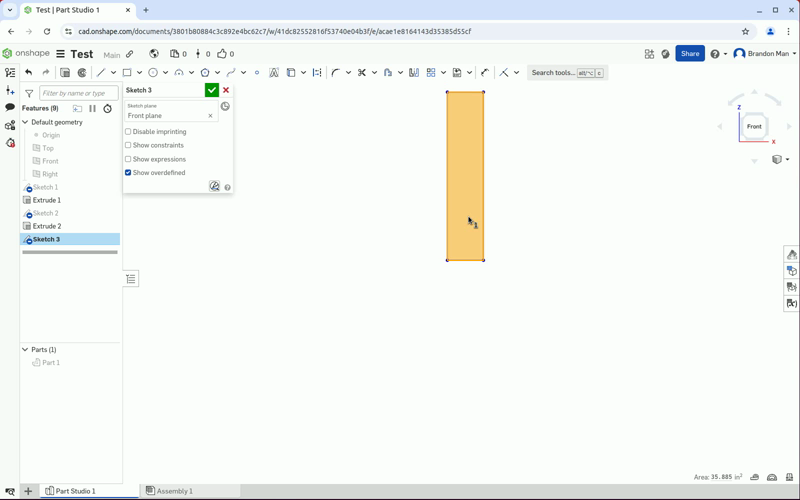
scroll(-6)
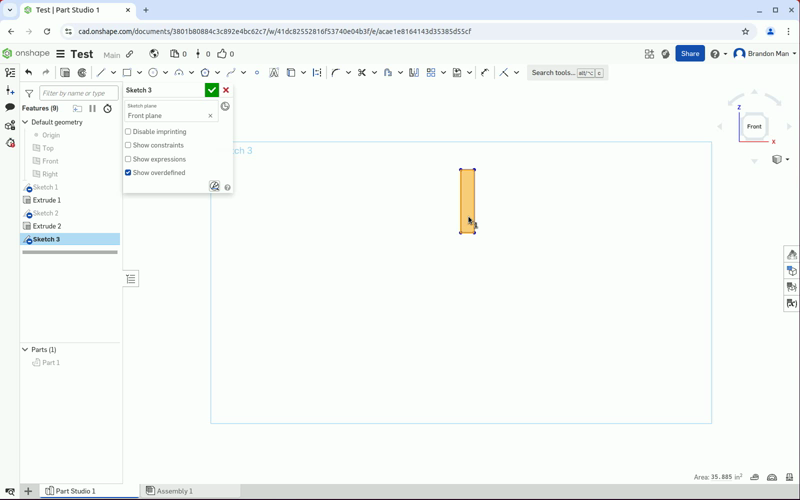
mouse_move(73, 352)
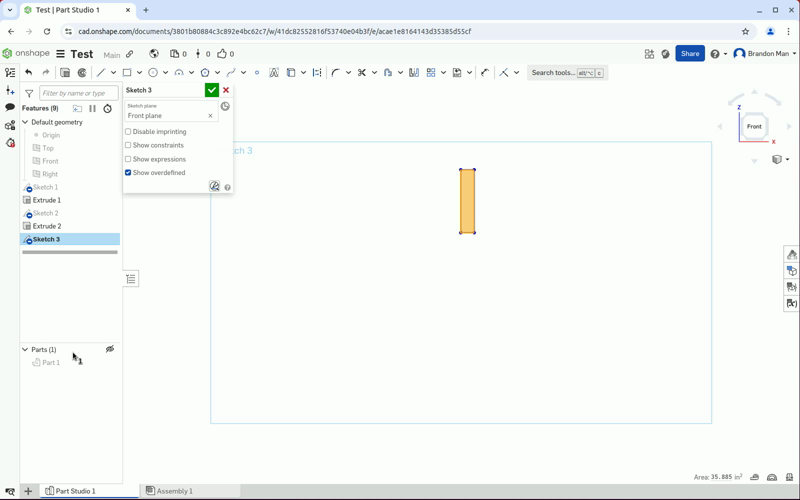
key(shift+y)
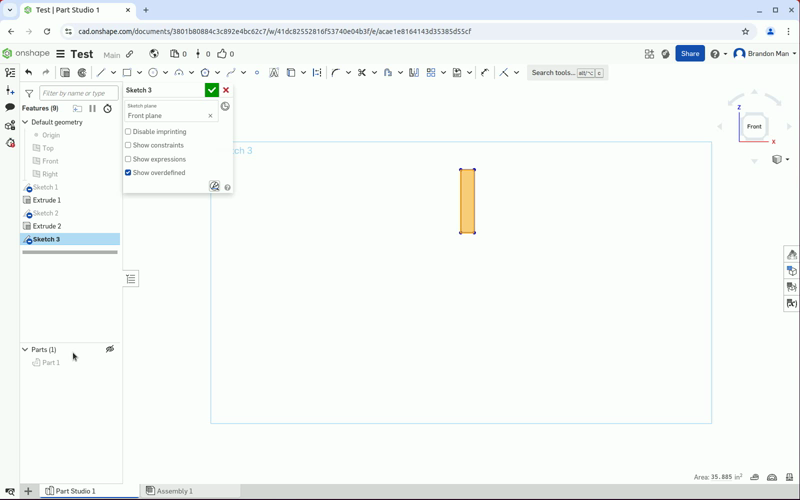
key(shift+e)
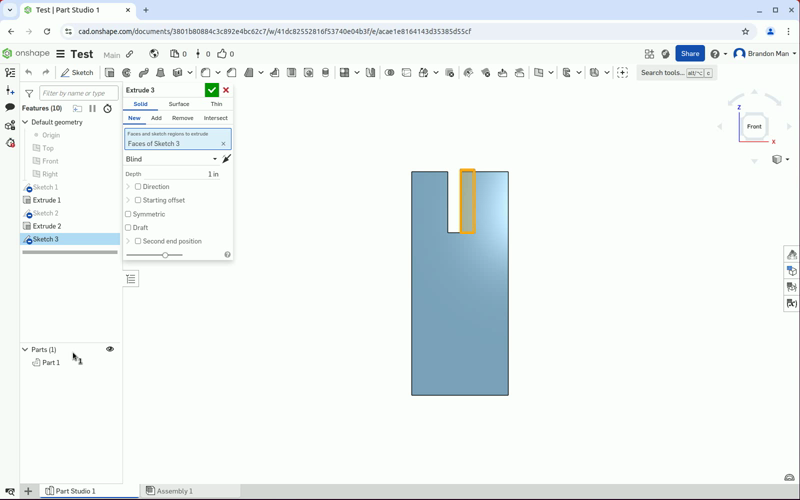
mouse_move(143, 106)
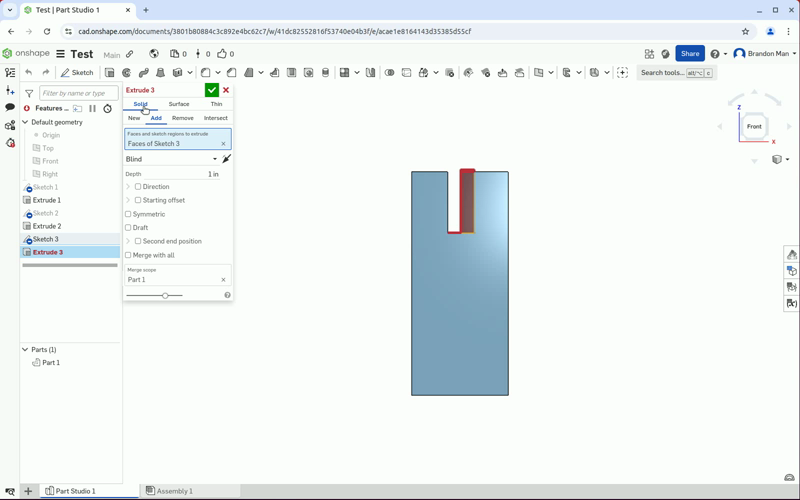
click(143, 106)
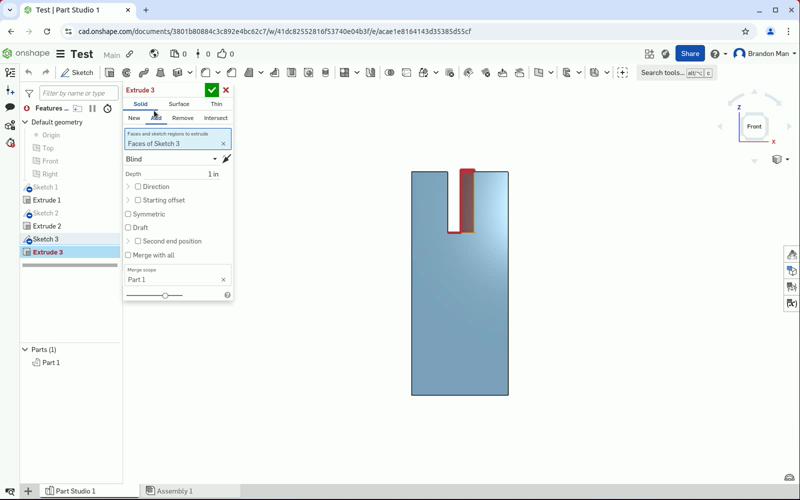
mouse_move(186, 120)
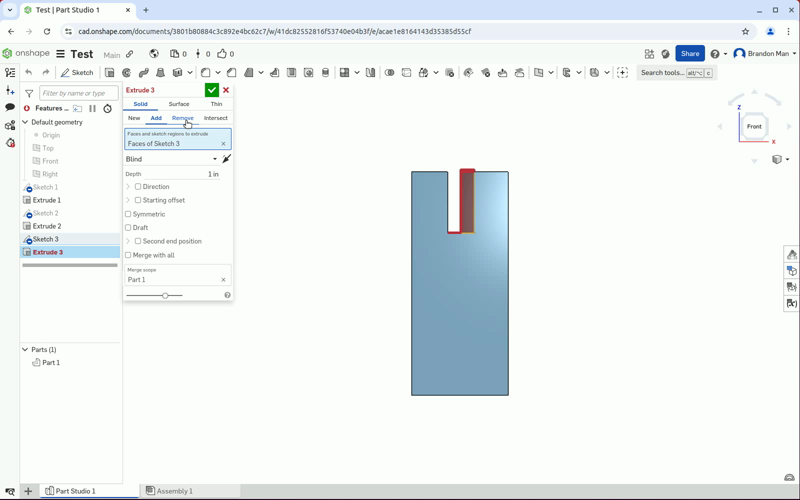
click(186, 120)
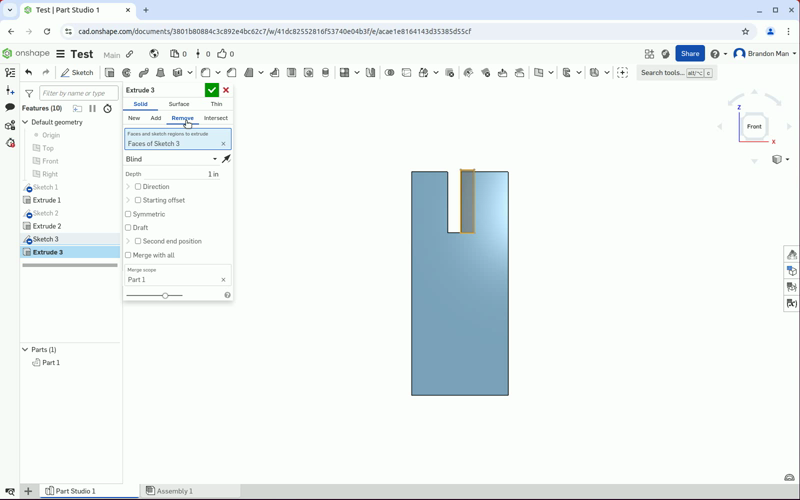
key(tab, 4)
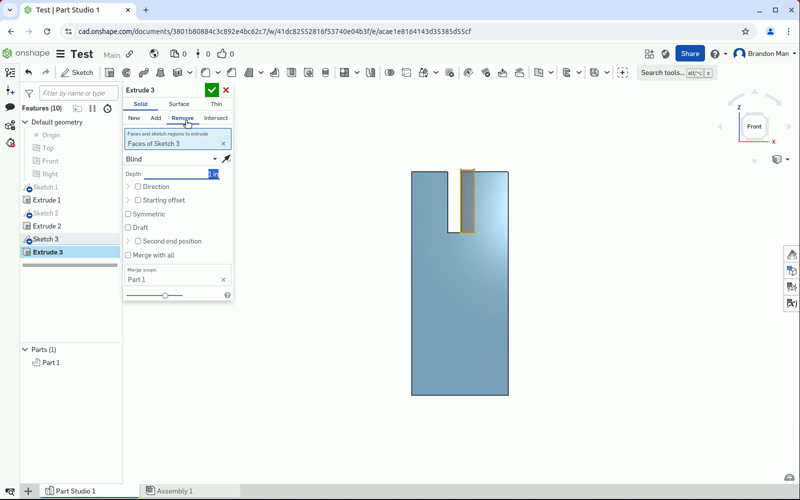
text(9.147)
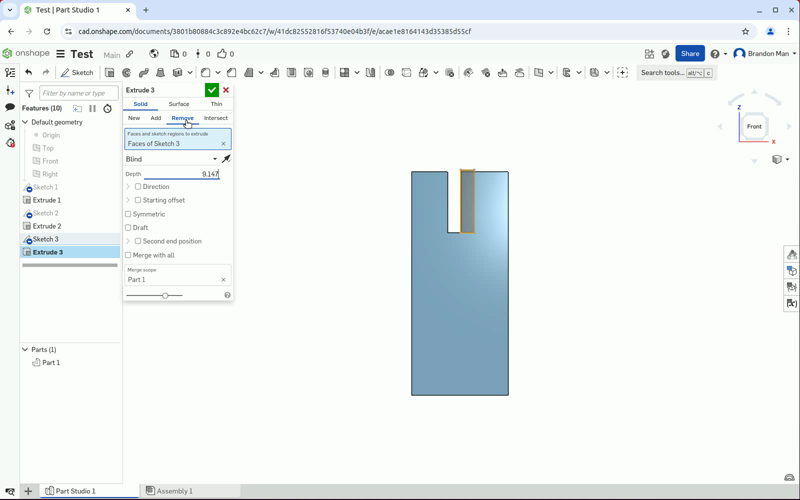
key(tab, 6)
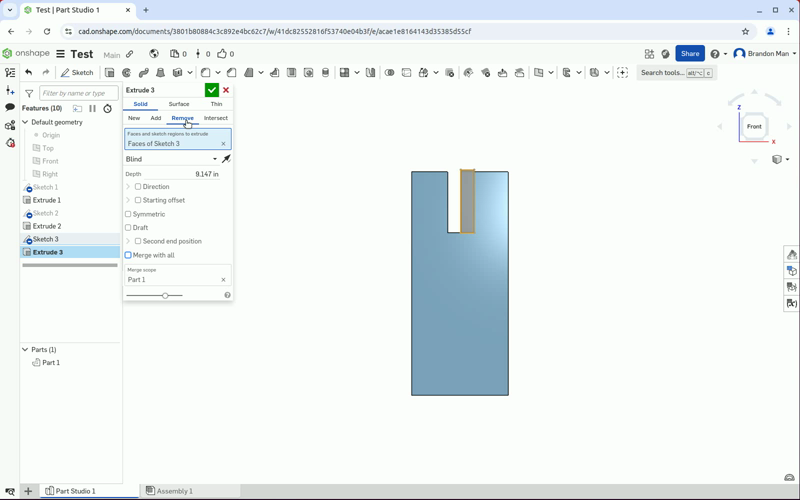
key(space)
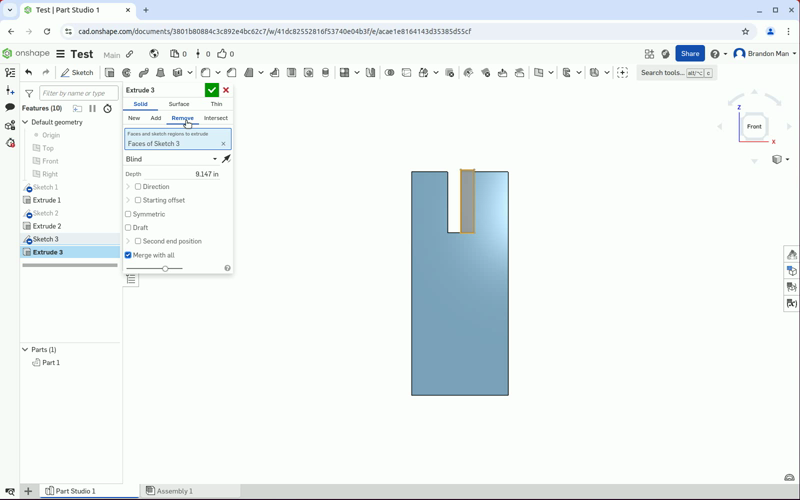
key(enter)
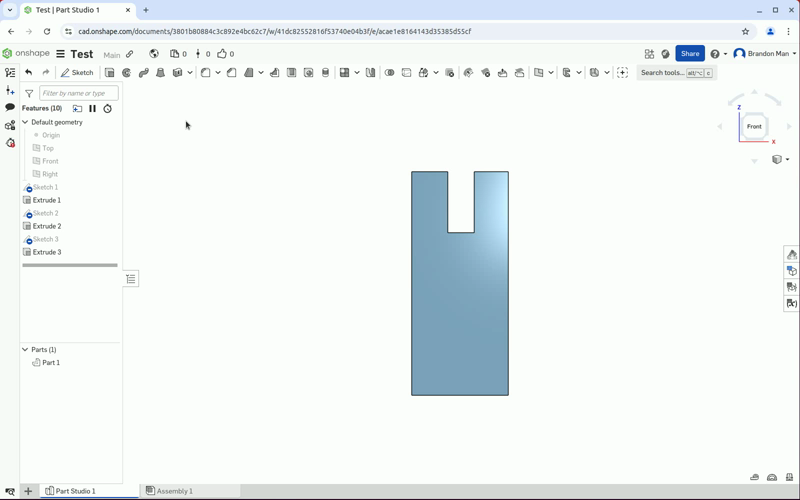
key(shift+h)
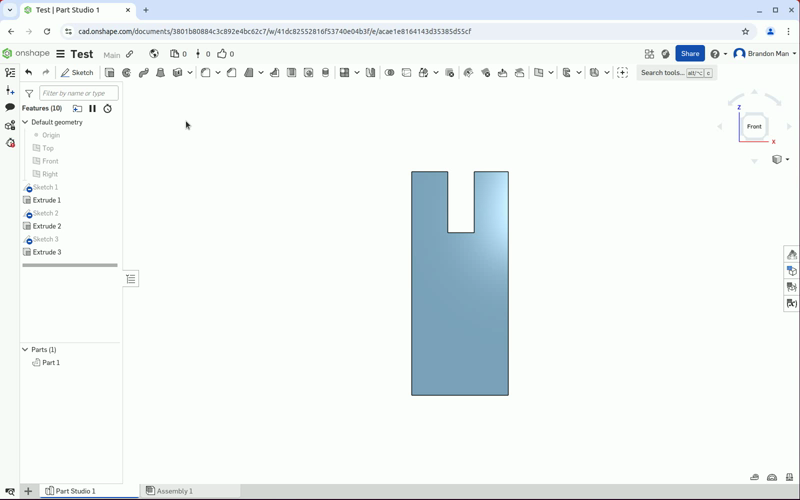
key(shift+h)
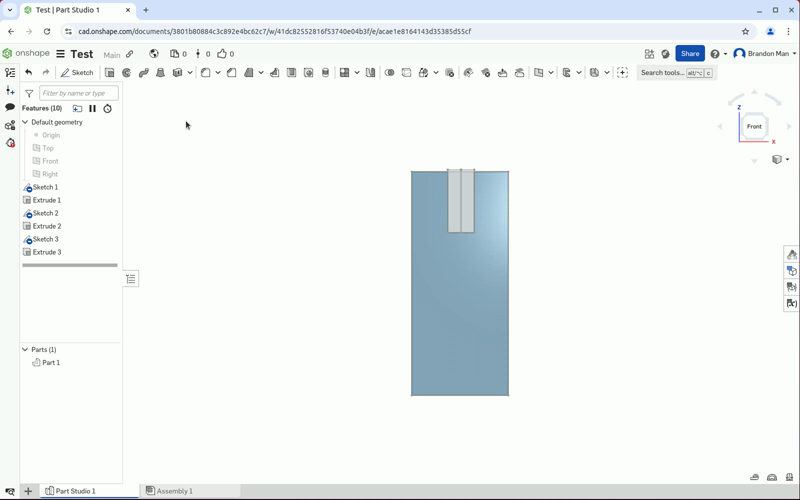
key(shift+7)
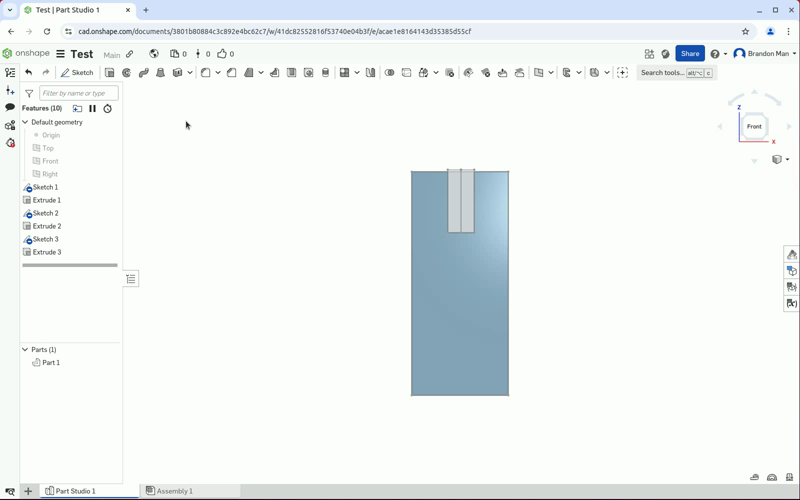
key(left, 2)
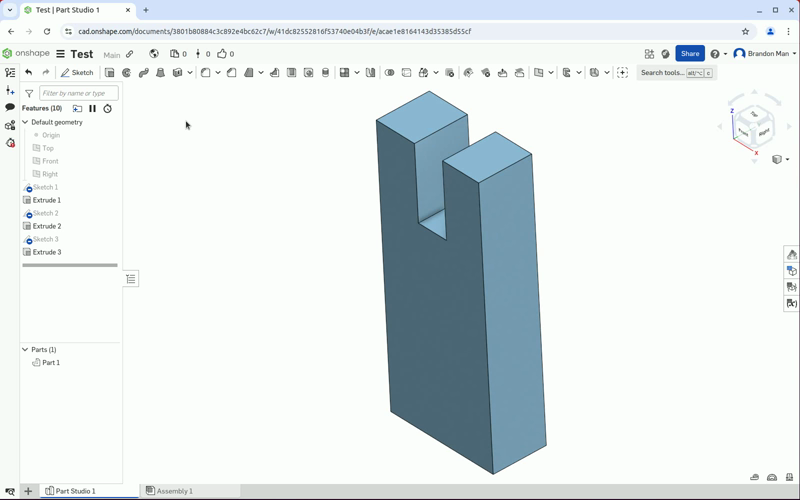
key(down, 2)
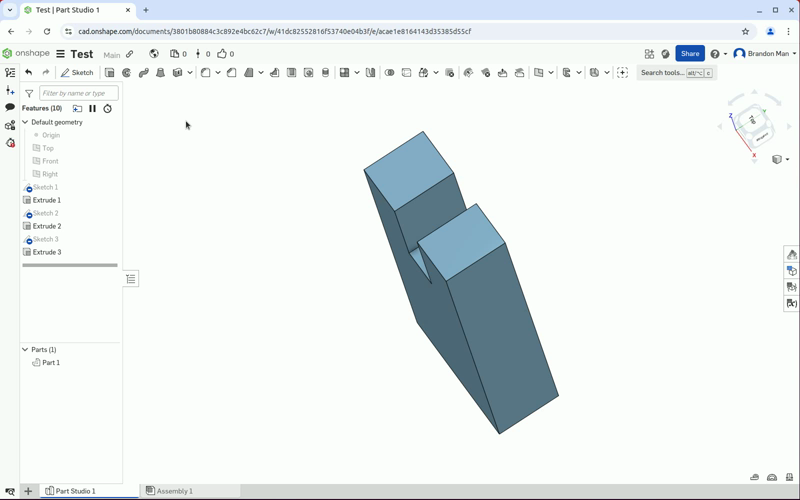
key(up, 2)
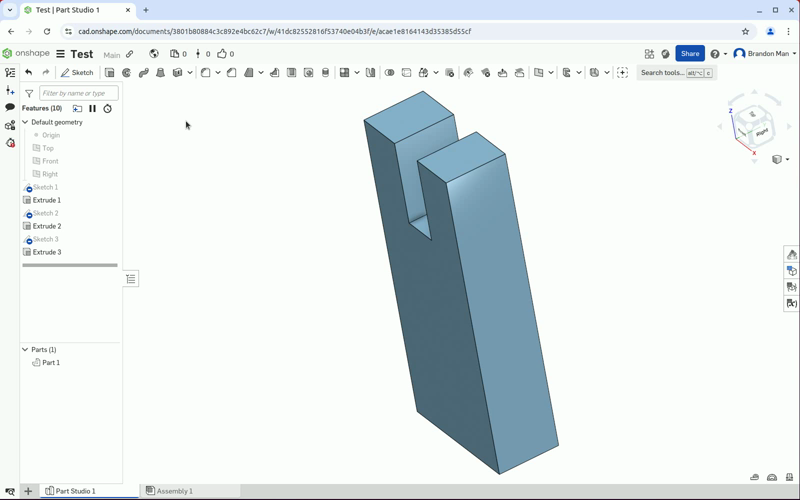
key(right, 2)
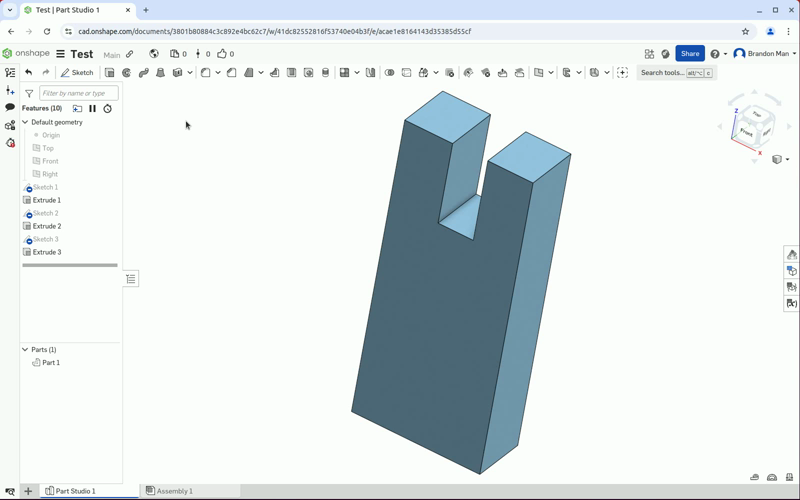
mouse_move(73, 189)
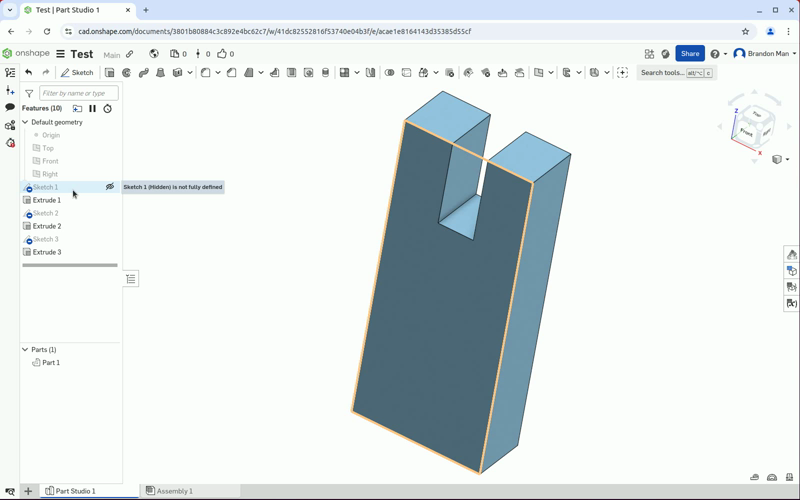
click(73, 189)